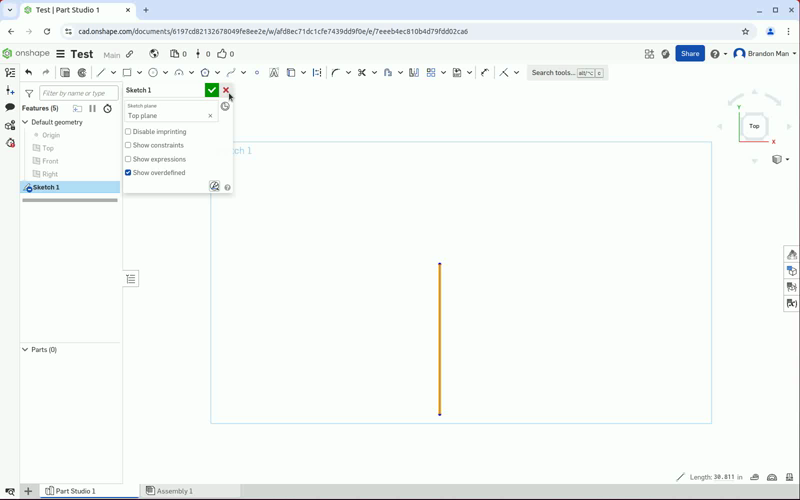
key(shift+h)
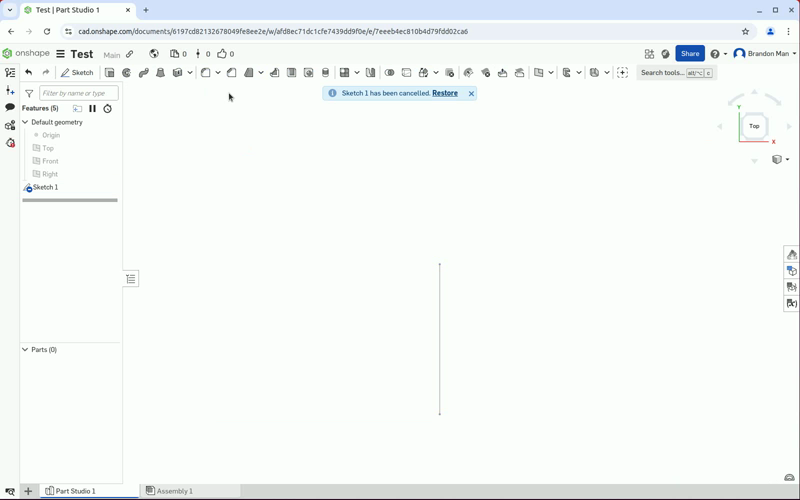
key(shift+s)
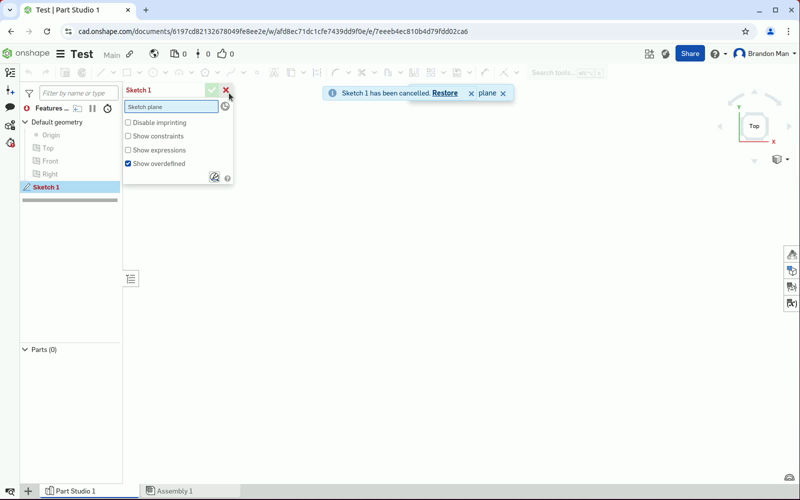
mouse_move(73, 150)
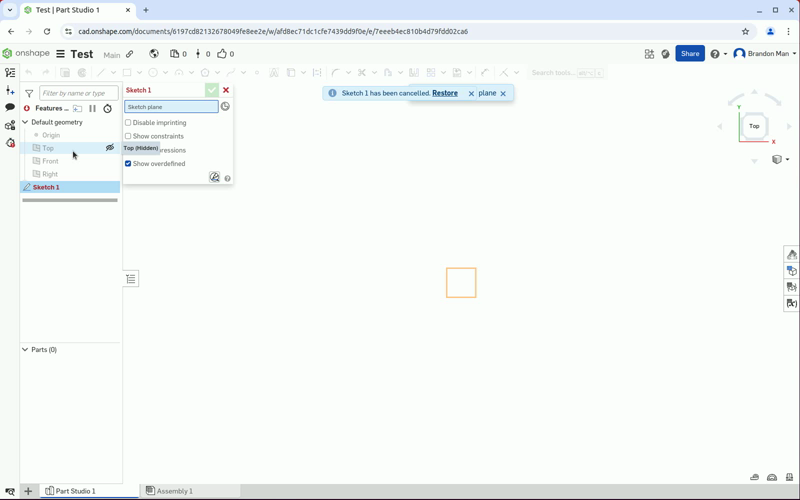
click(73, 150)
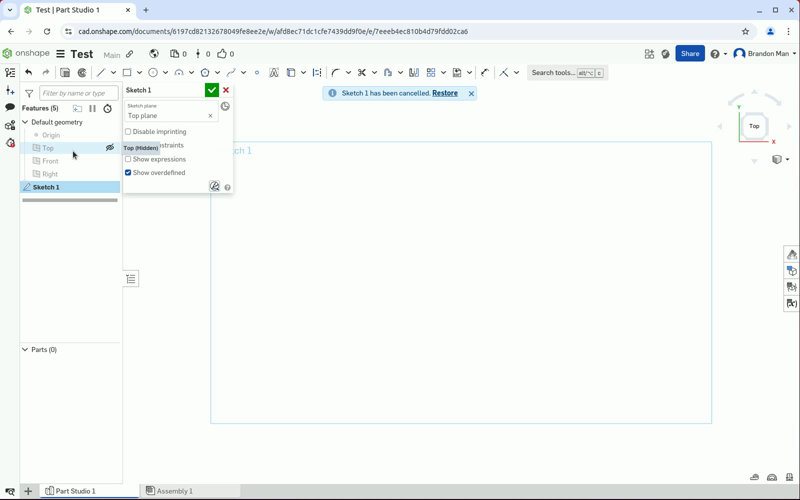
mouse_move(73, 352)
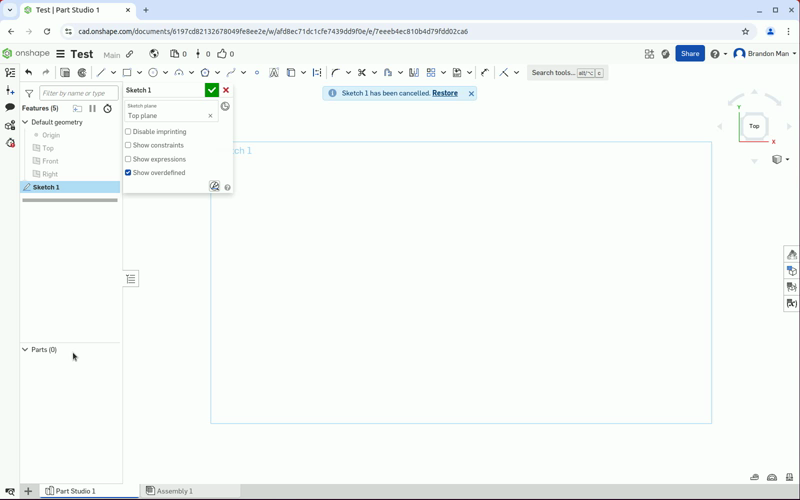
key(y)
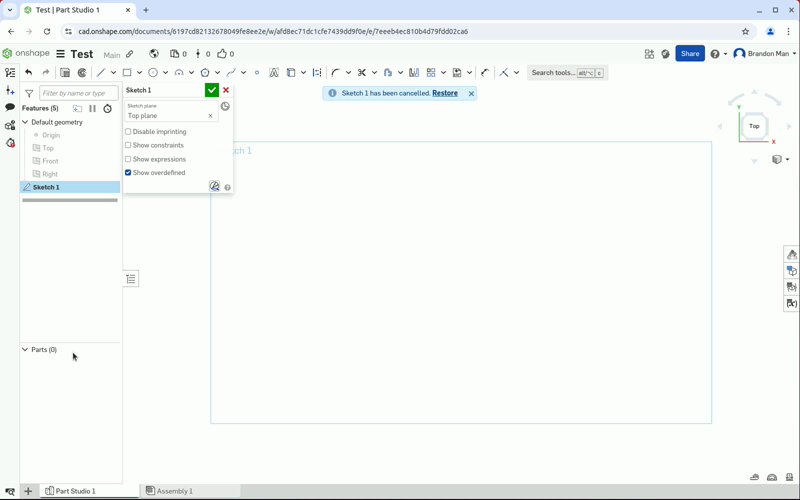
key(l)
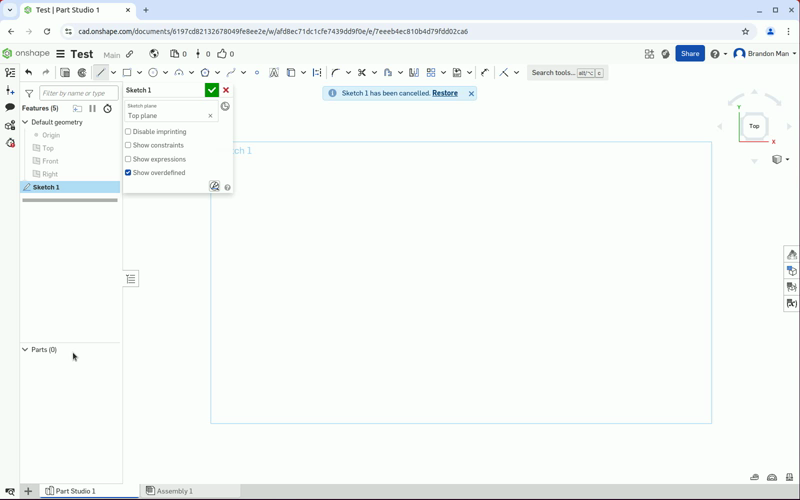
key_down(shift)
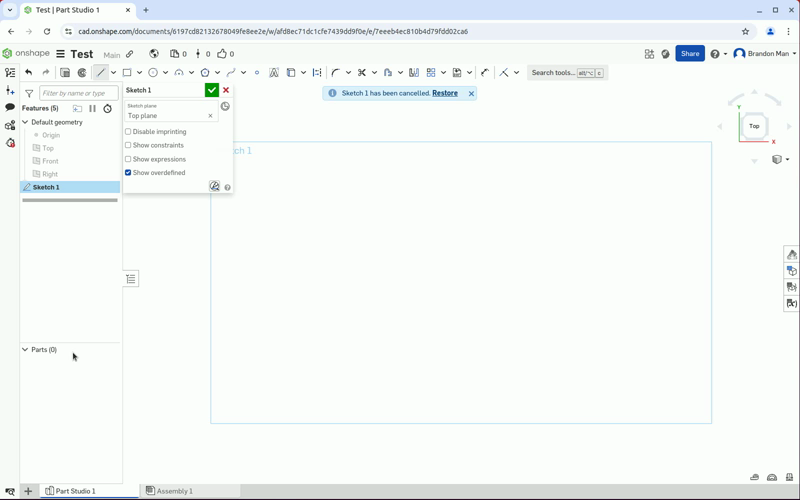
mouse_move(460, 282)
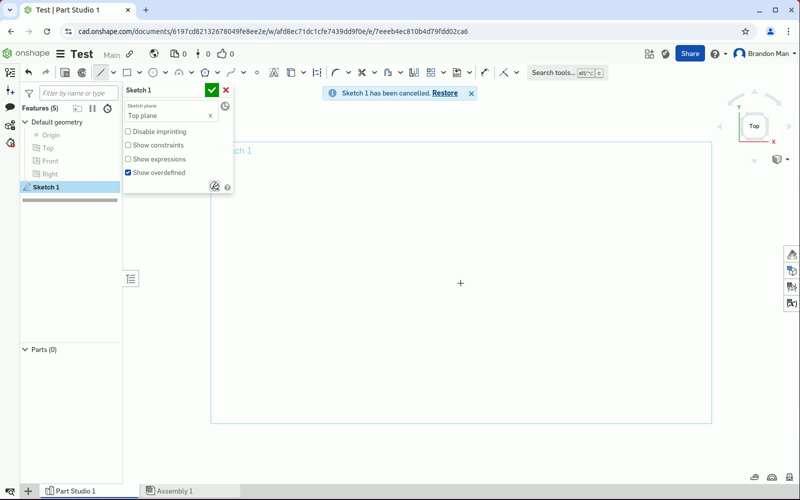
click(460, 282)
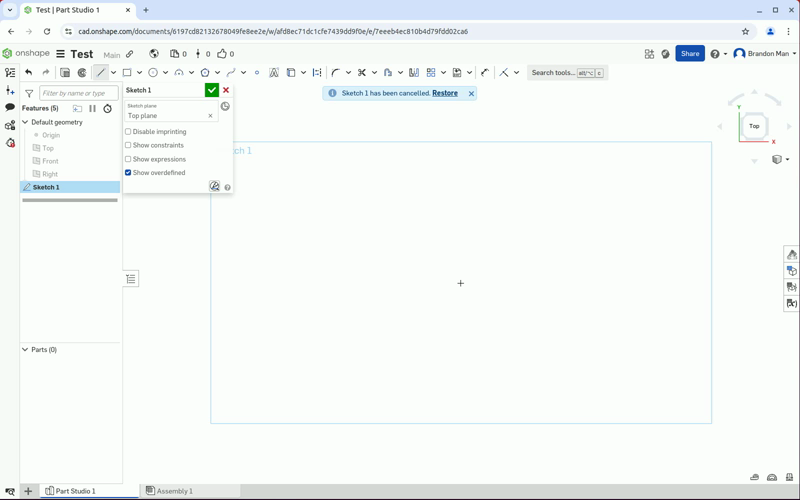
key_up(shift)
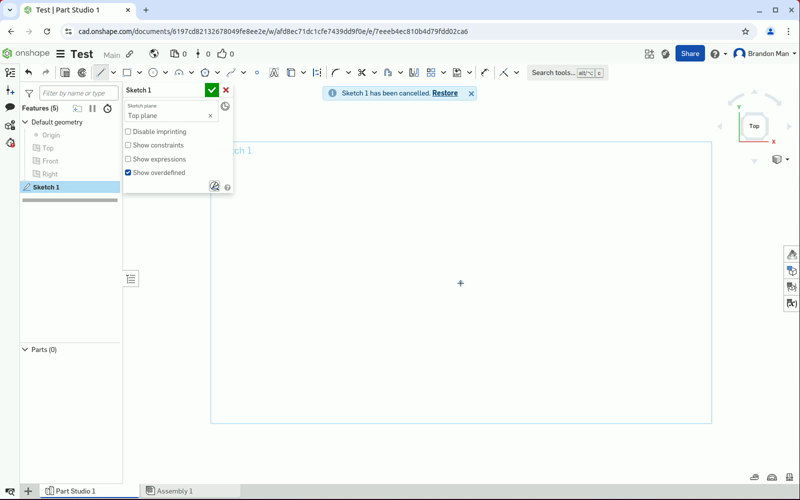
key_down(shift)
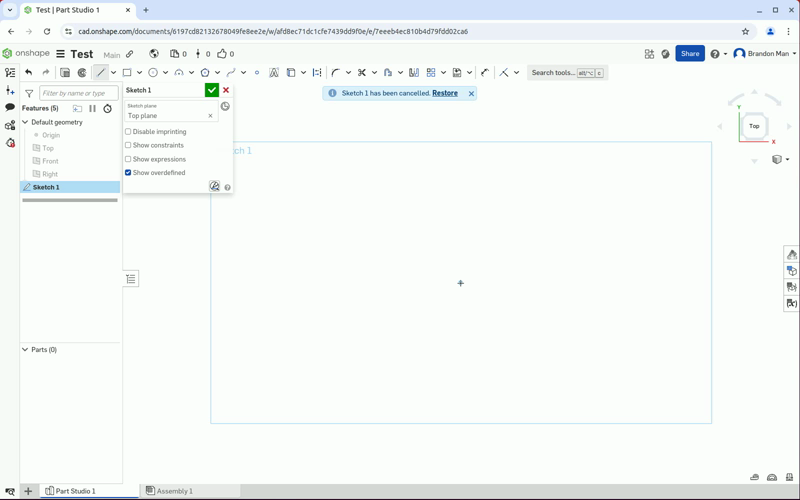
mouse_move(573, 282)
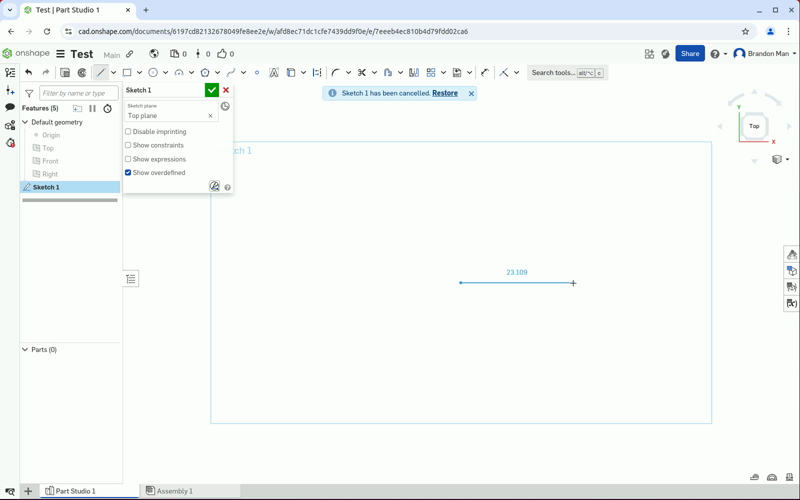
click(573, 282)
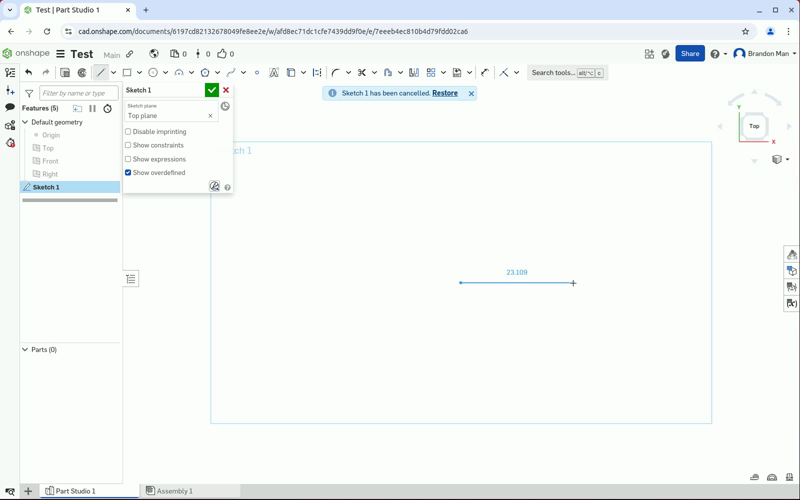
key_up(shift)
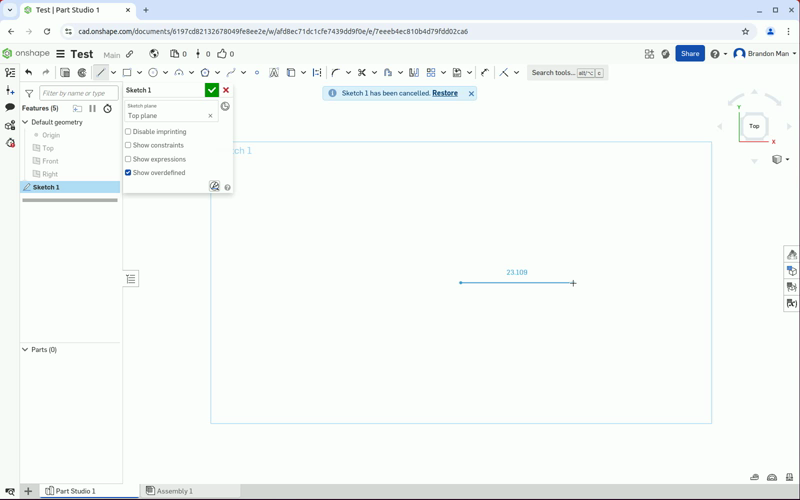
key_down(shift)
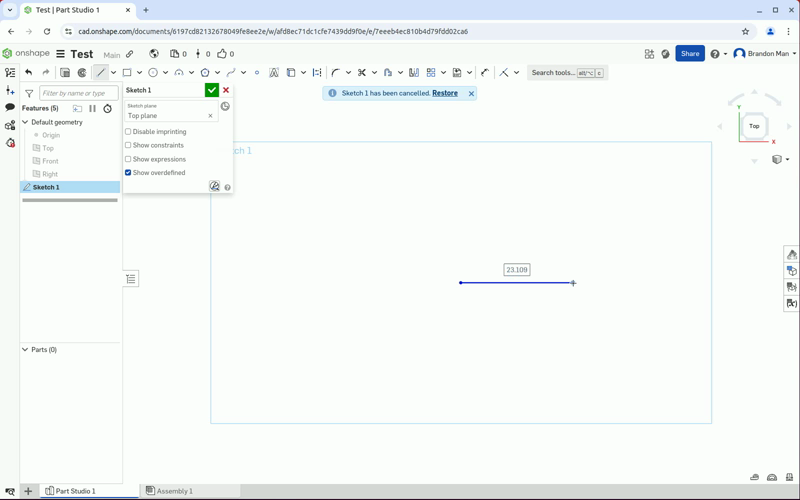
mouse_move(589, 282)
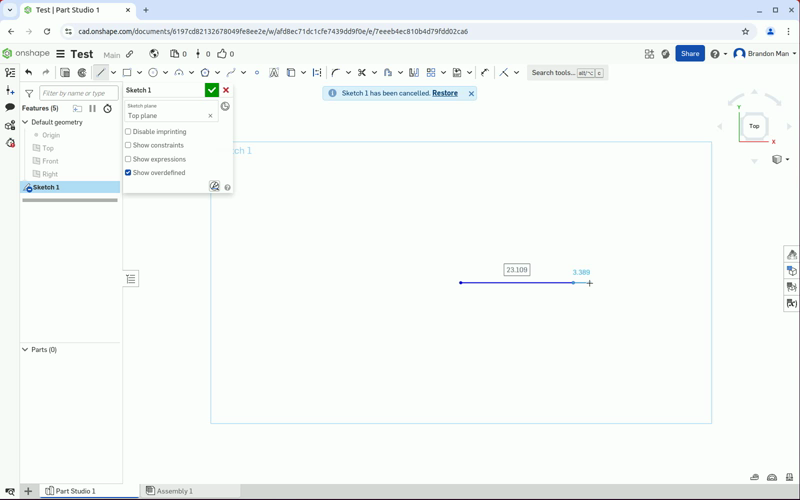
mouse_move(573, 281)
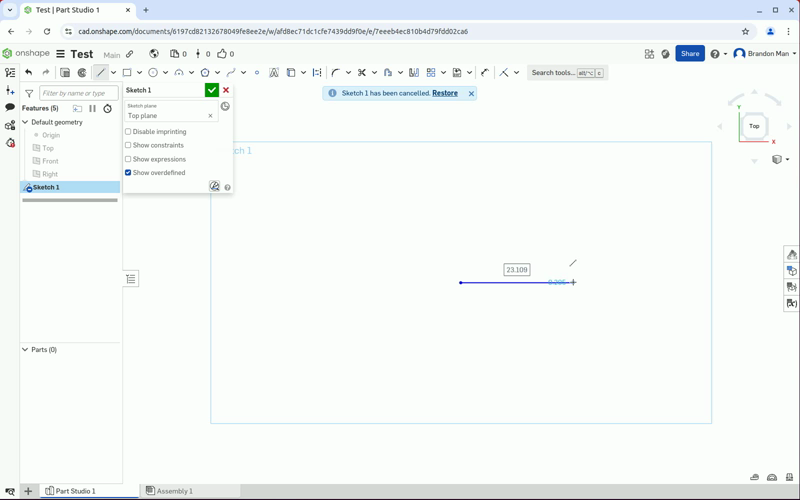
scroll(6)
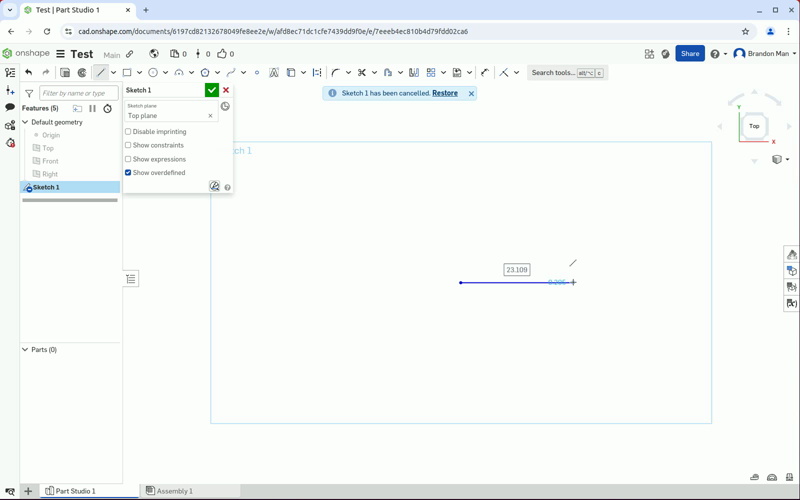
scroll(6)
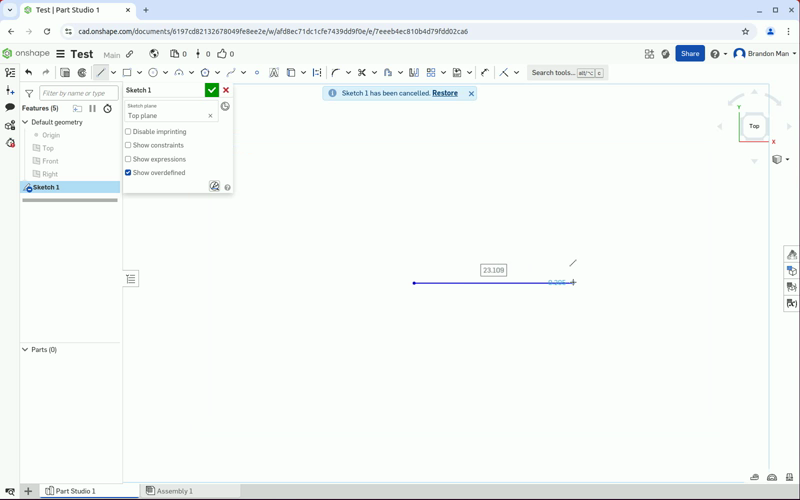
scroll(6)
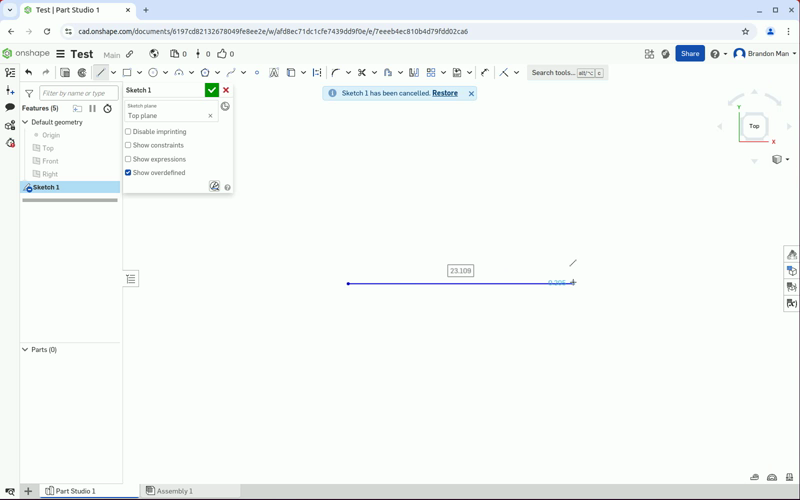
scroll(6)
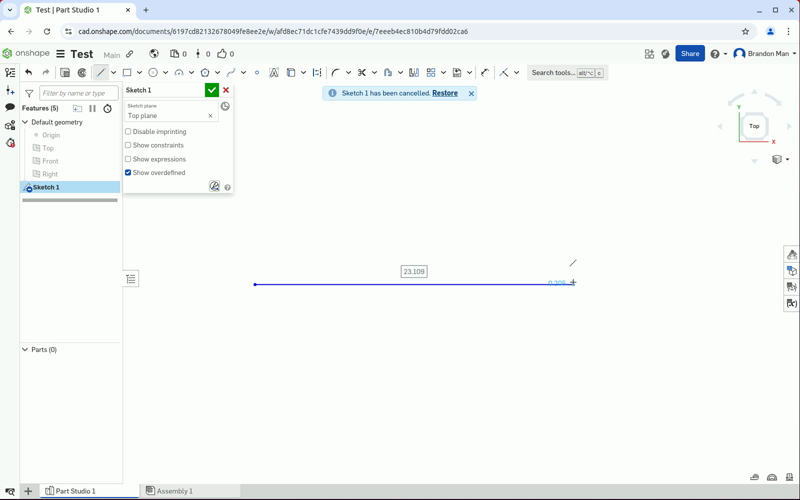
scroll(6)
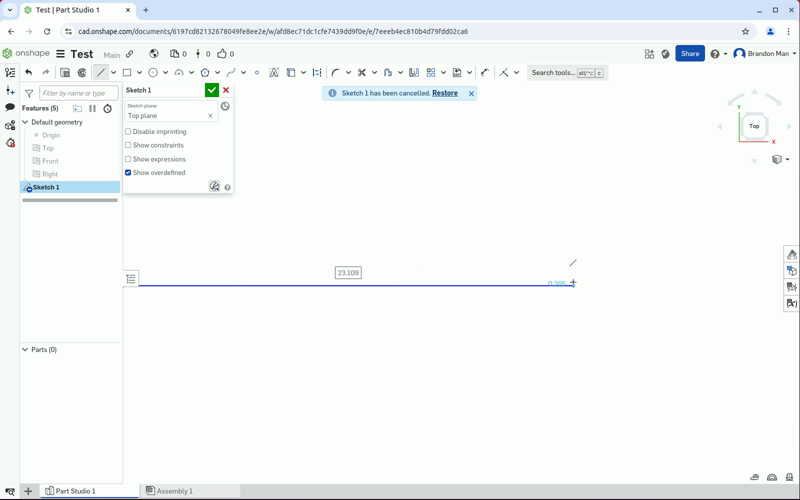
scroll(6)
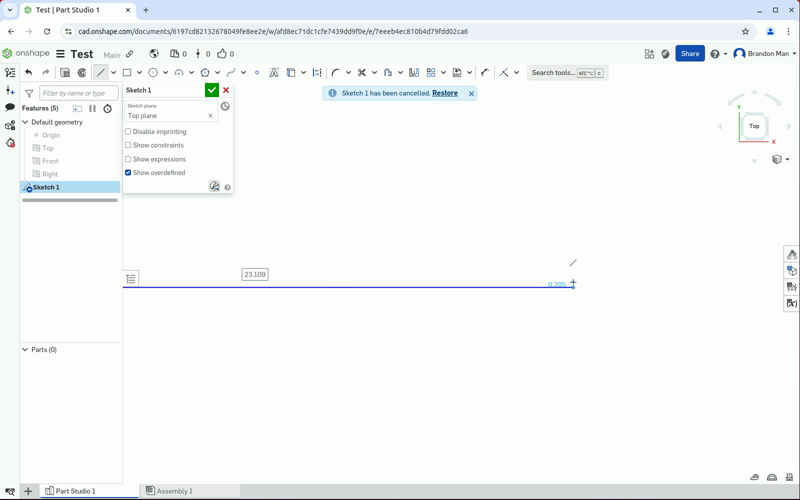
scroll(6)
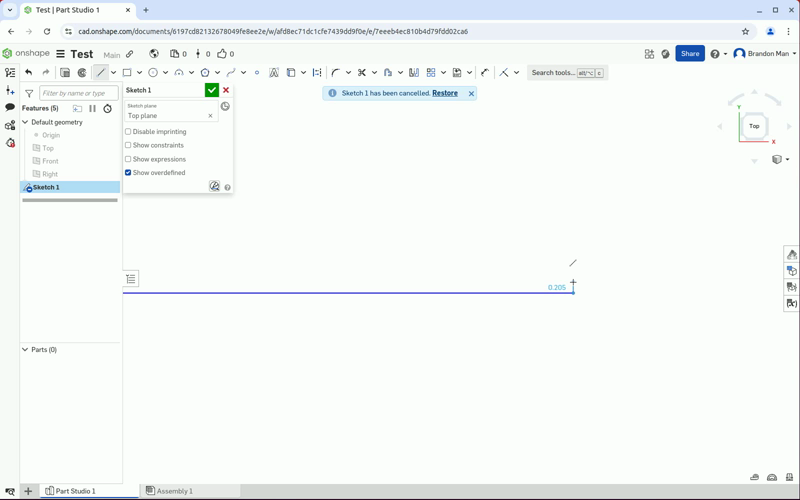
click(573, 281)
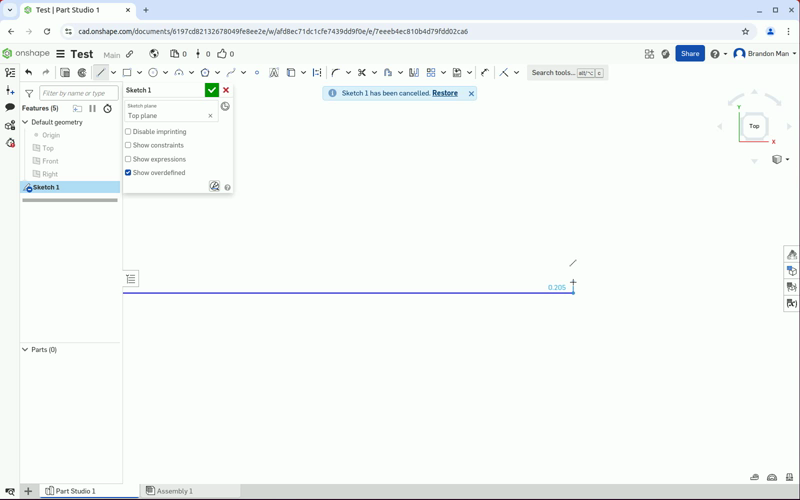
scroll(-6)
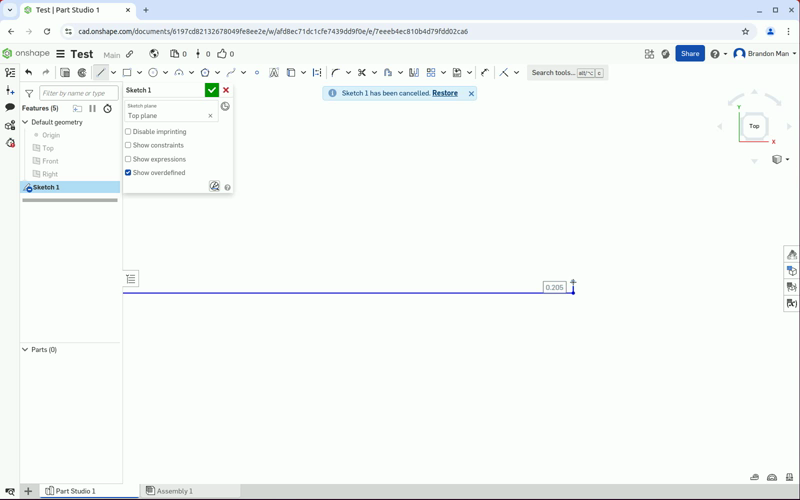
scroll(-6)
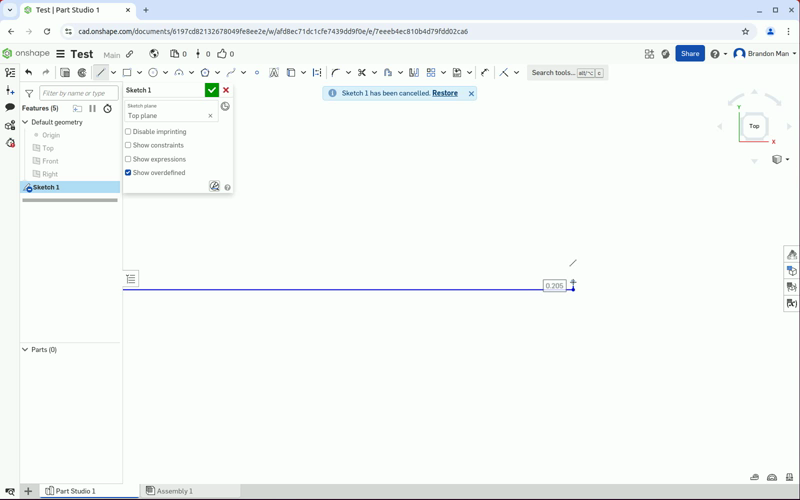
scroll(-6)
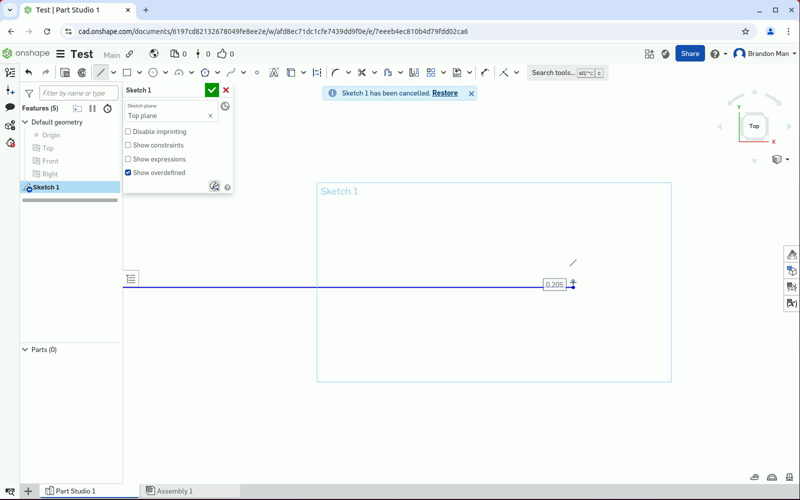
scroll(-6)
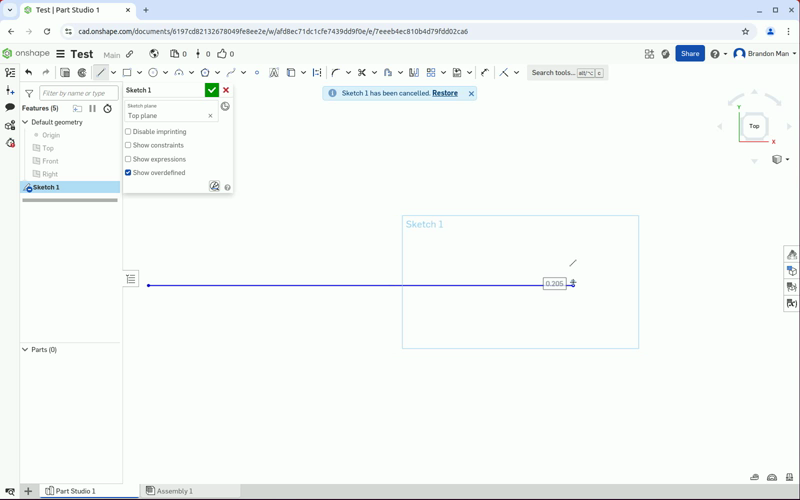
scroll(-6)
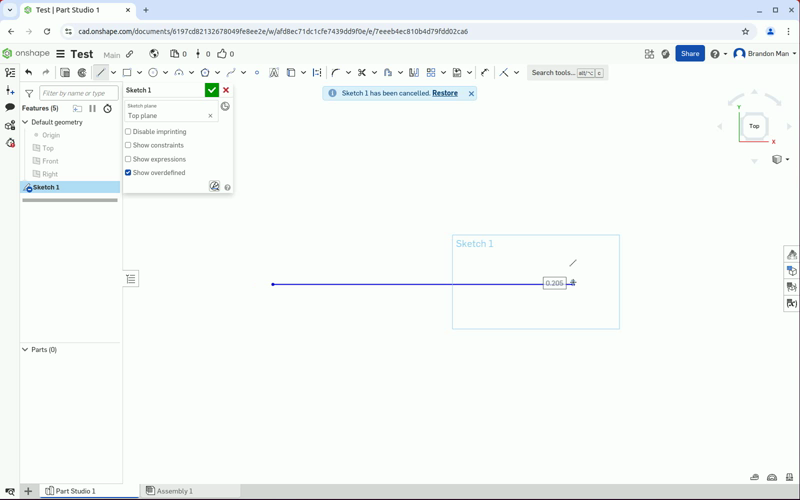
scroll(-6)
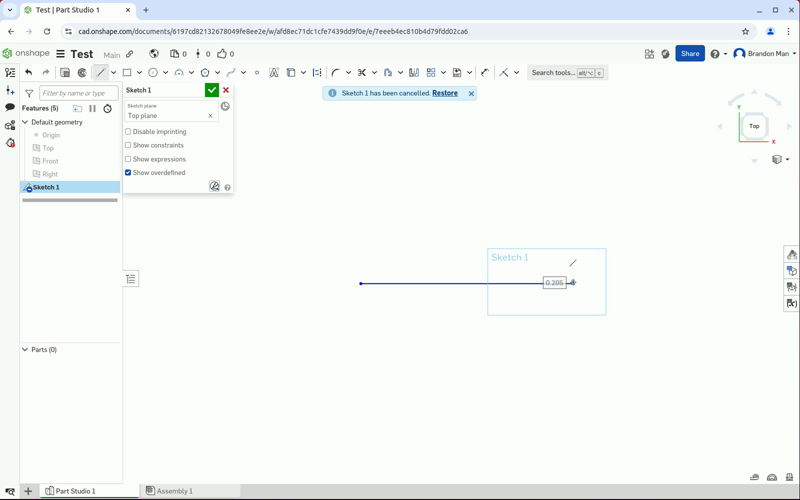
scroll(-6)
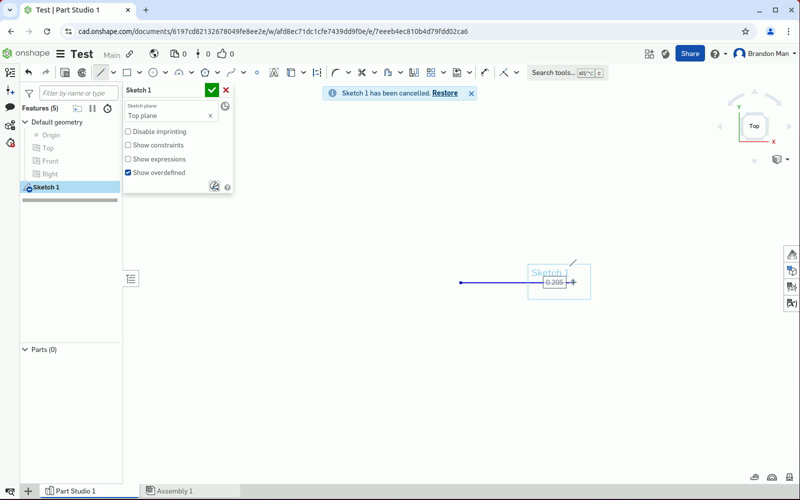
key_up(shift)
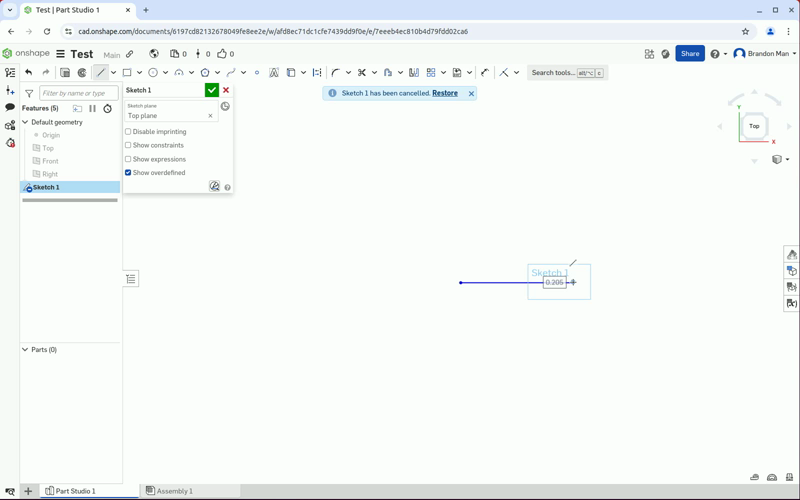
key_down(shift)
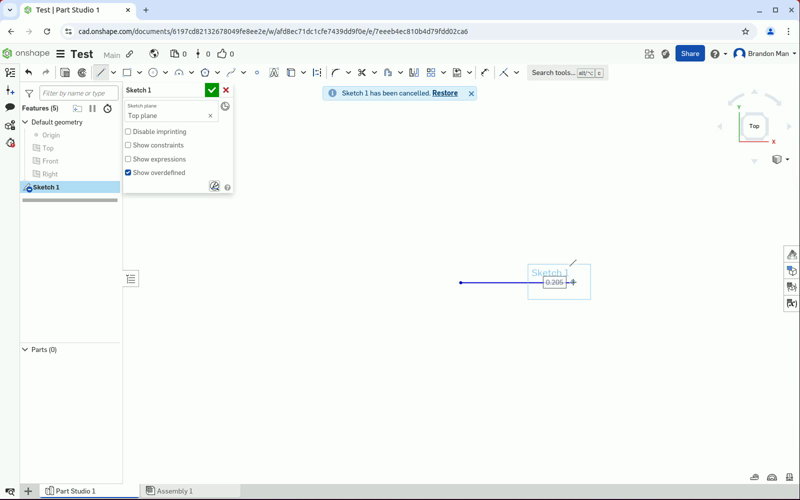
mouse_move(589, 281)
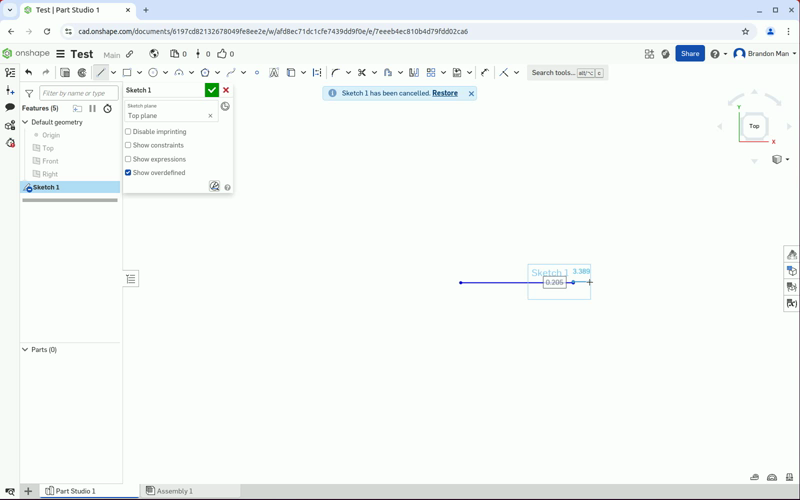
mouse_move(564, 281)
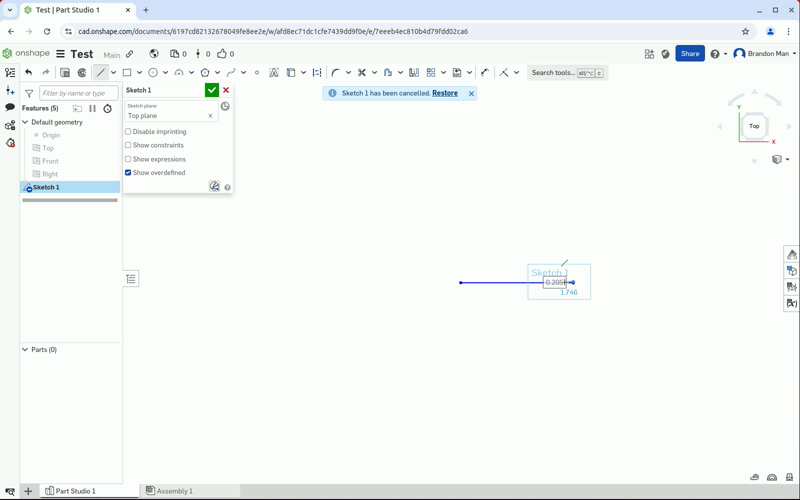
click(564, 281)
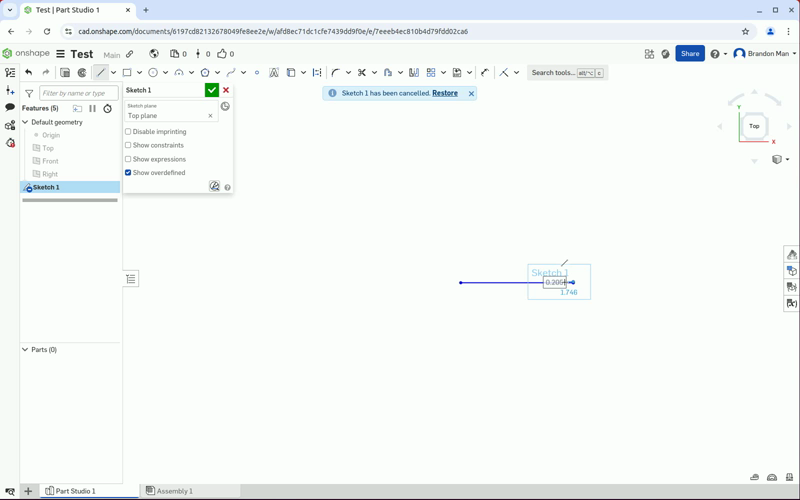
key_up(shift)
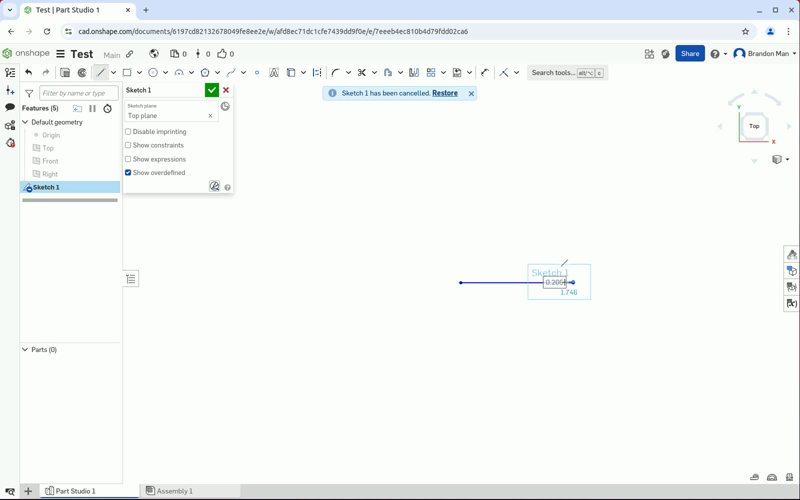
key_down(shift)
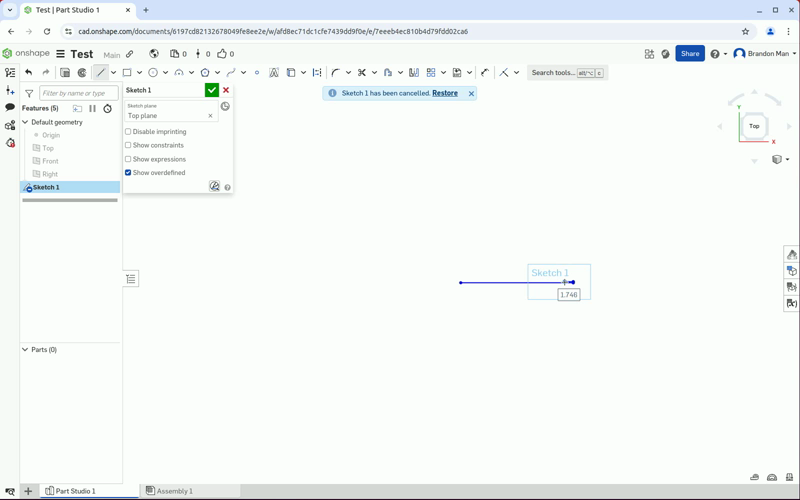
mouse_move(589, 281)
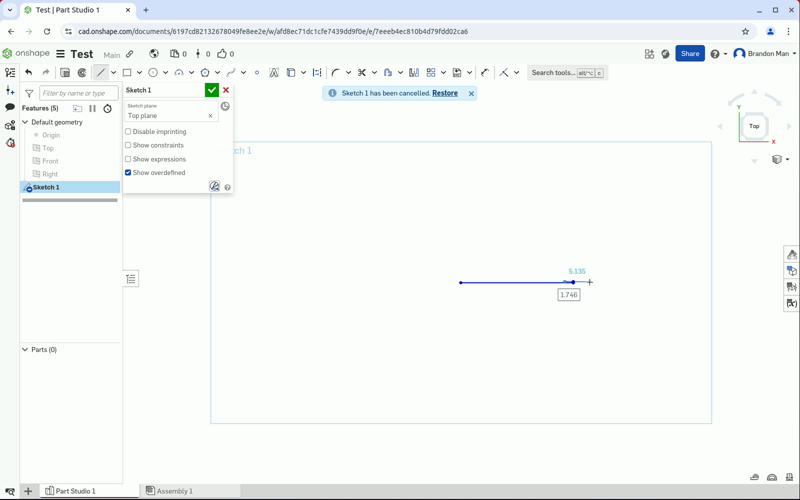
mouse_move(564, 223)
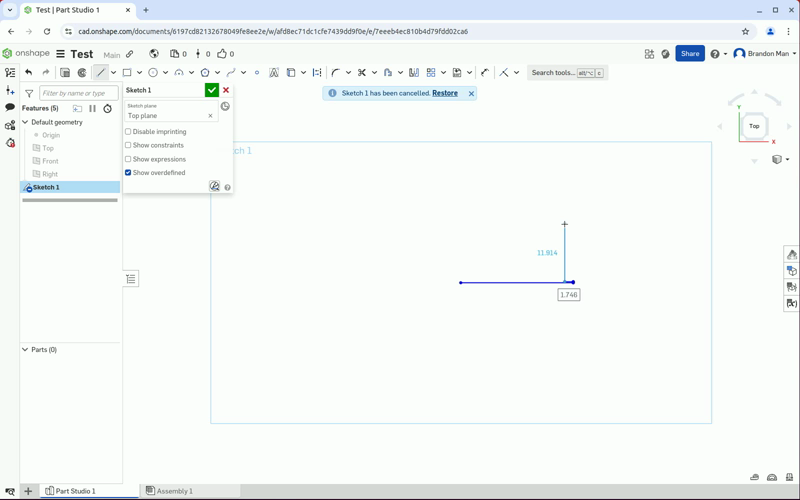
click(564, 223)
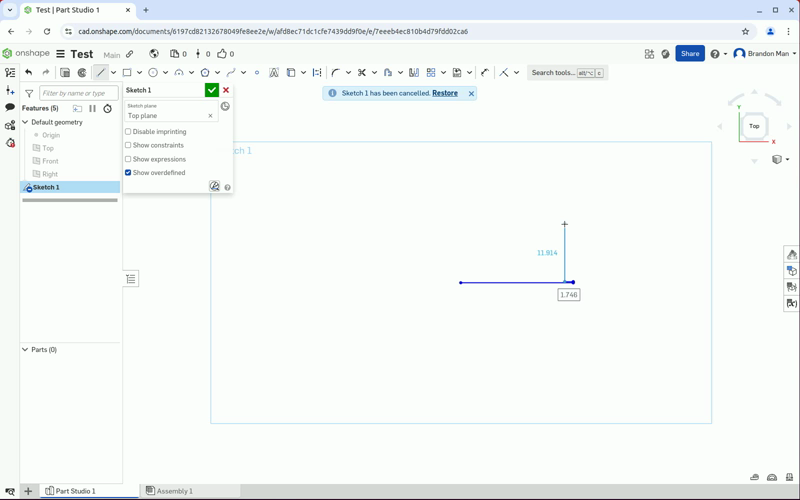
key_up(shift)
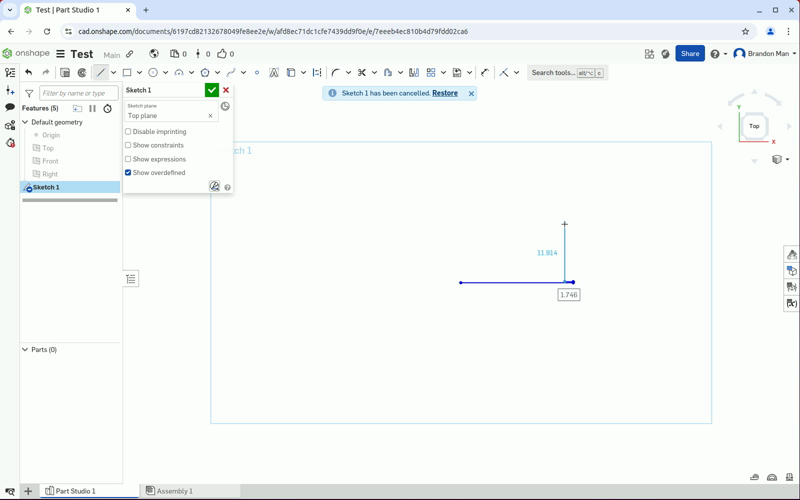
key_down(shift)
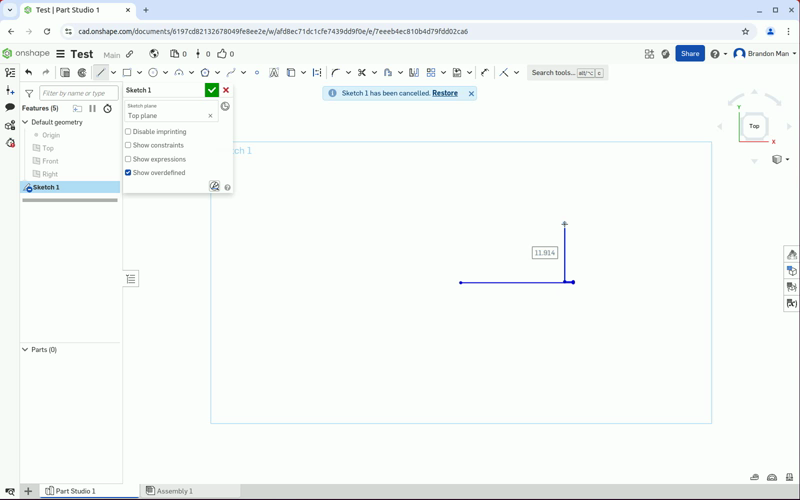
mouse_move(589, 223)
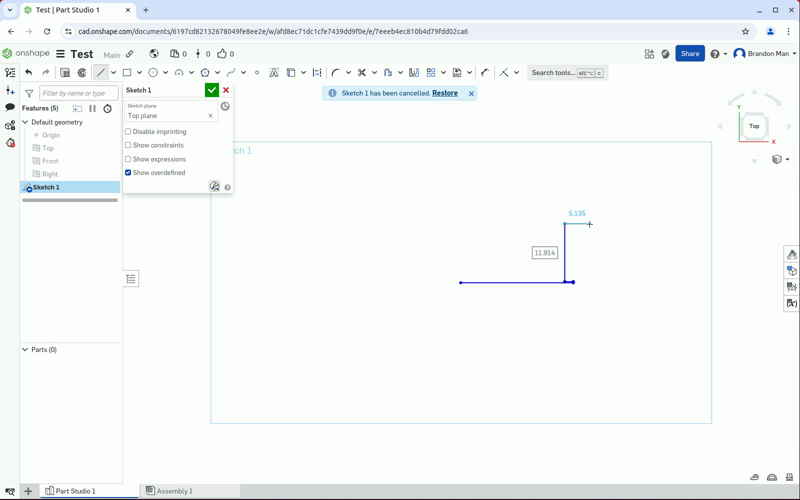
mouse_move(573, 223)
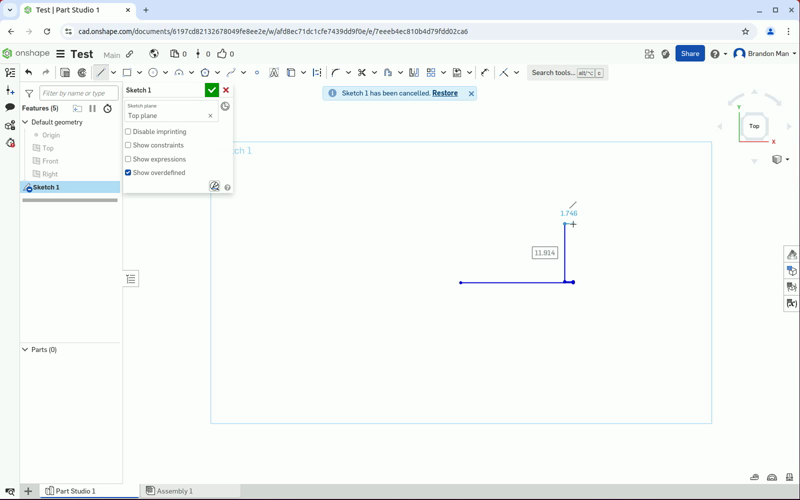
click(573, 223)
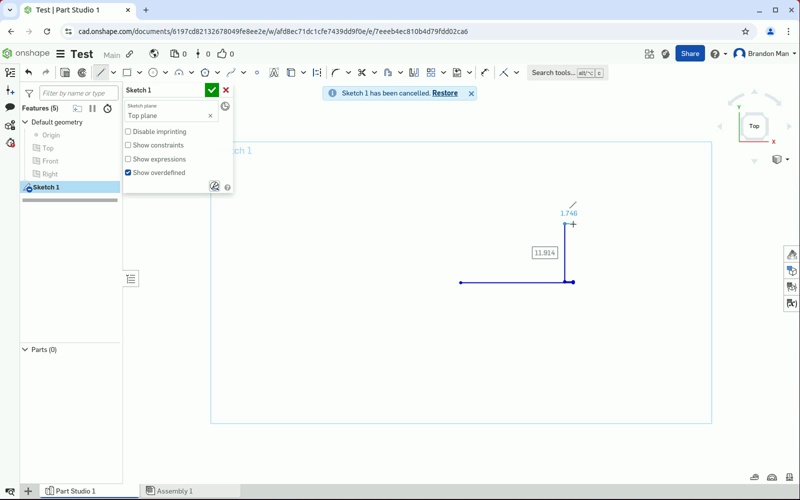
key_up(shift)
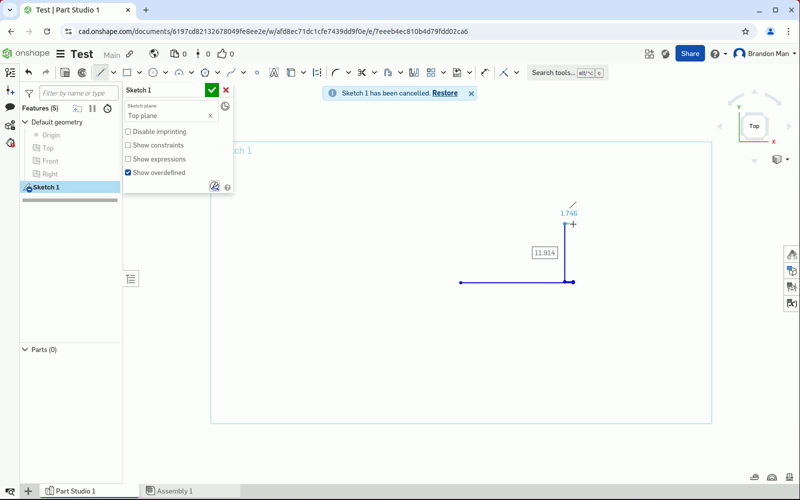
key_down(shift)
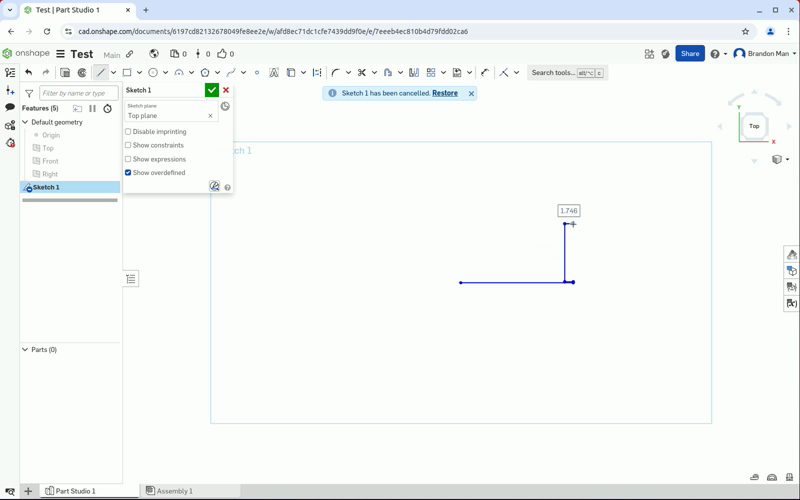
mouse_move(589, 223)
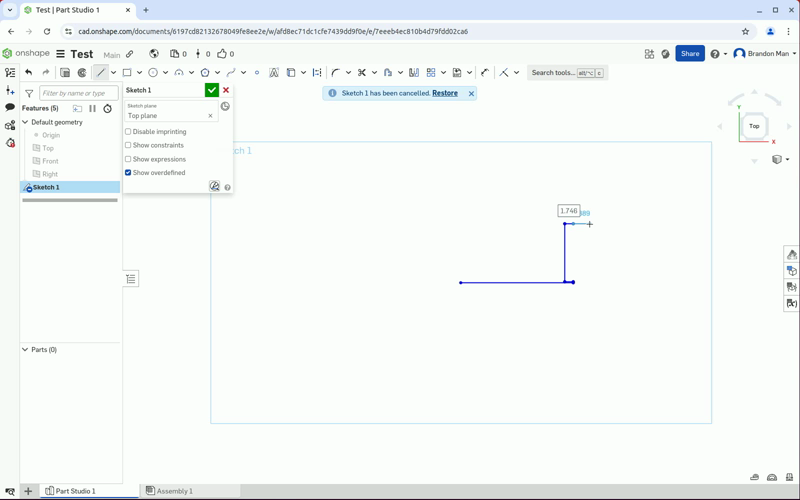
mouse_move(573, 222)
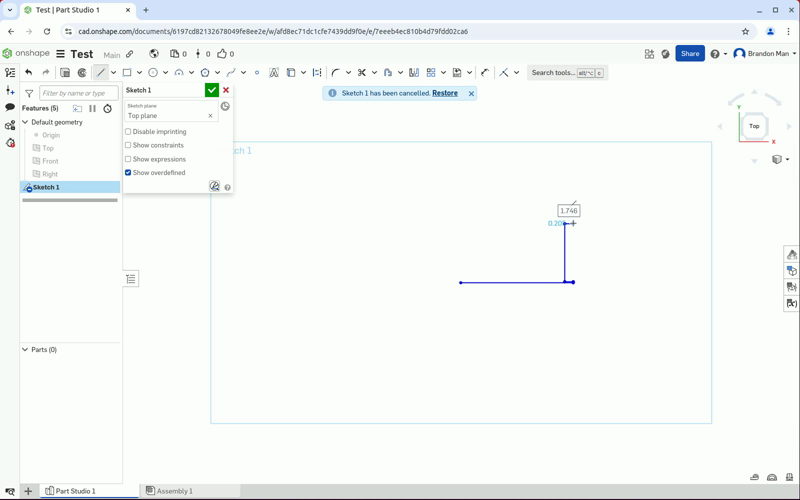
scroll(6)
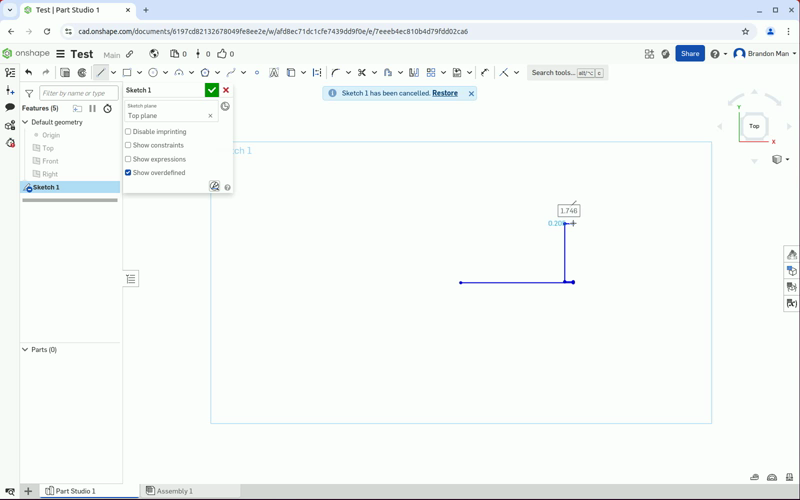
scroll(6)
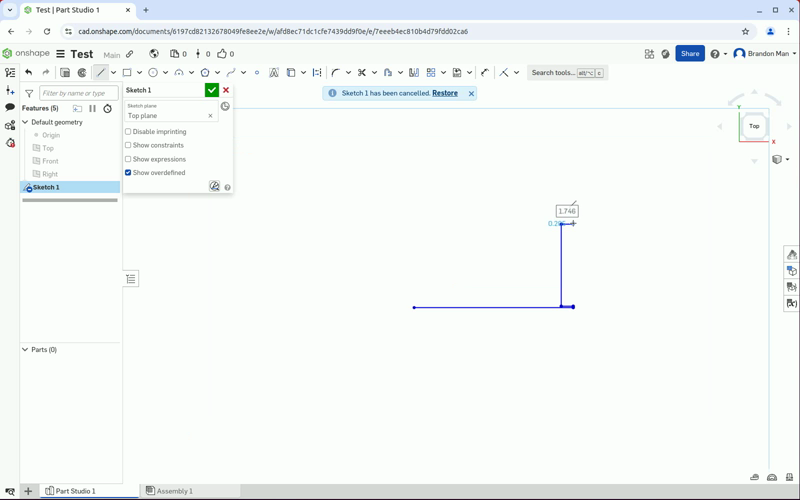
scroll(6)
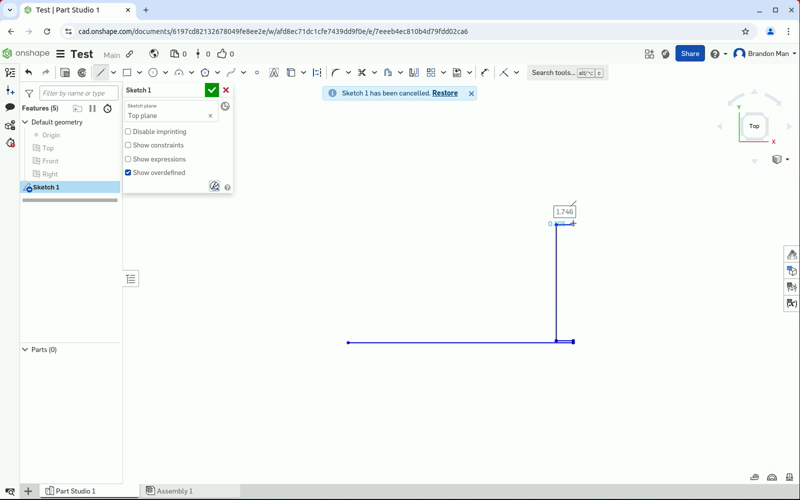
scroll(6)
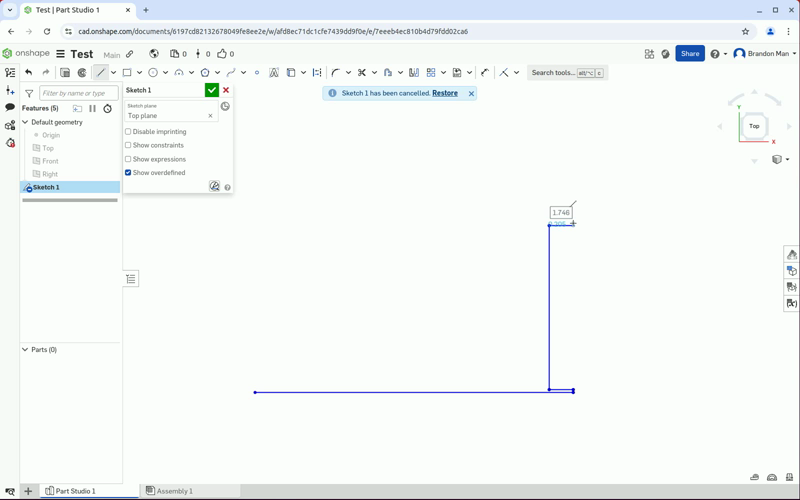
scroll(6)
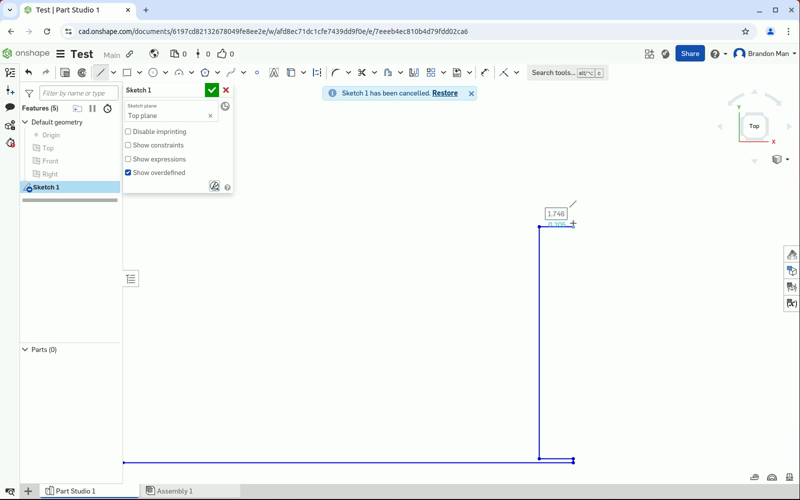
scroll(6)
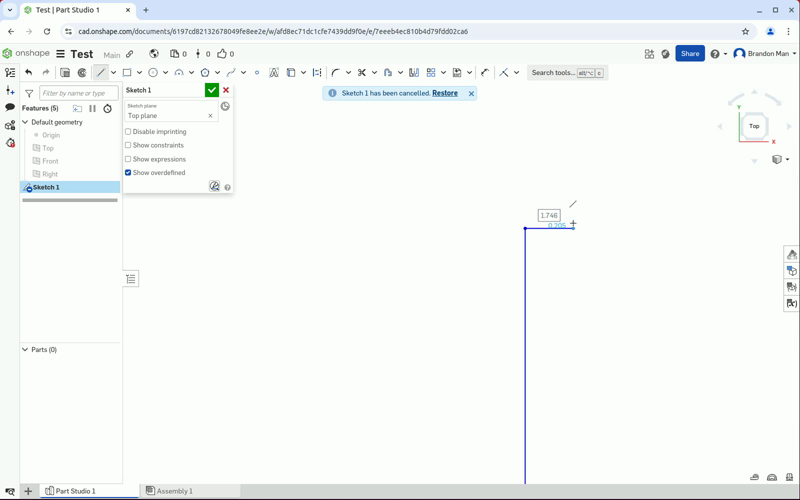
scroll(6)
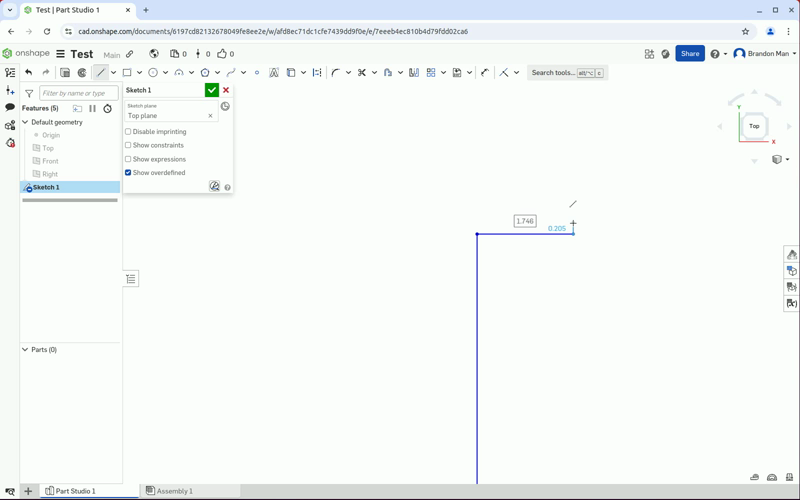
click(573, 222)
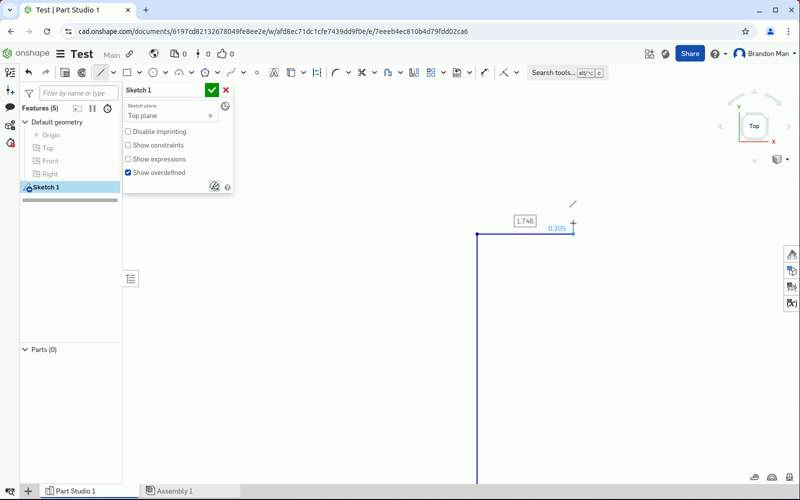
scroll(-6)
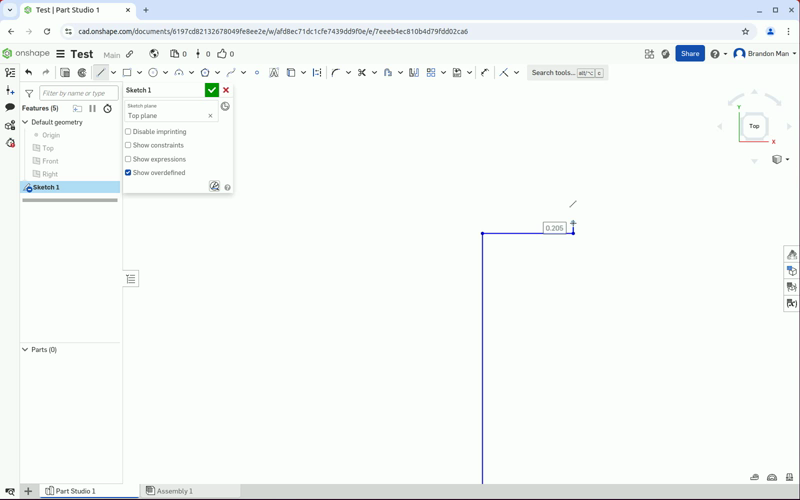
scroll(-6)
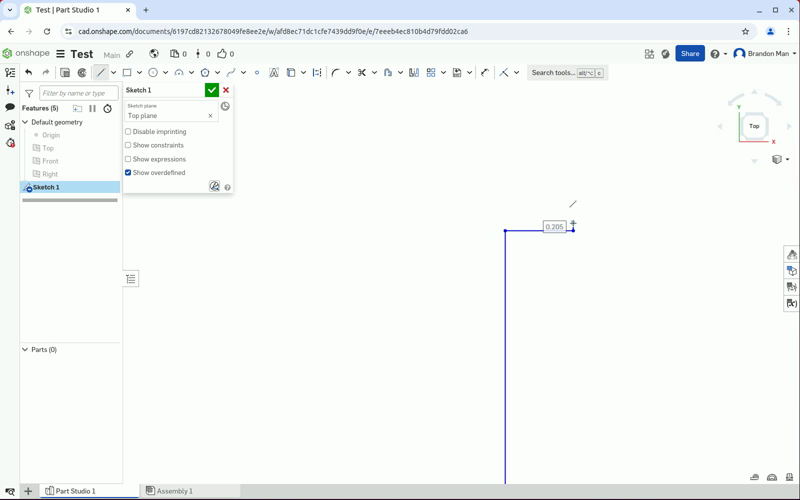
scroll(-6)
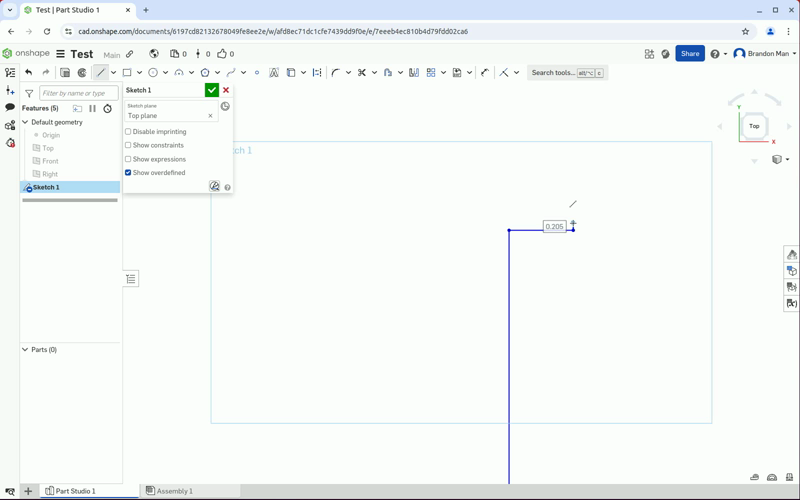
scroll(-6)
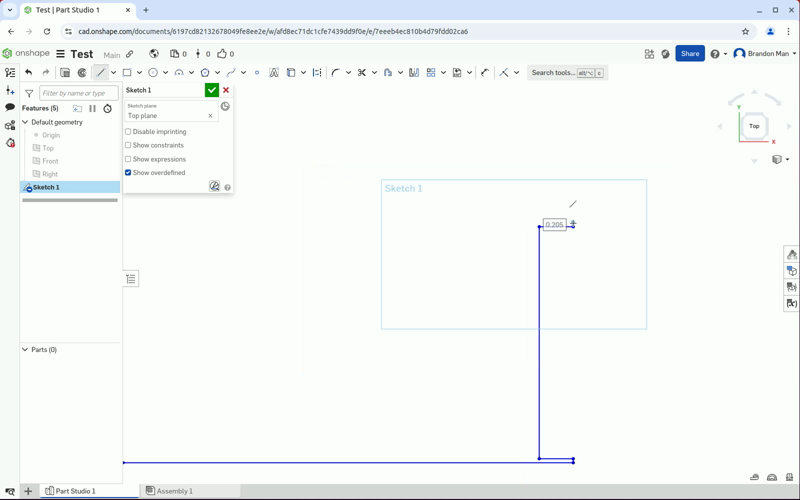
scroll(-6)
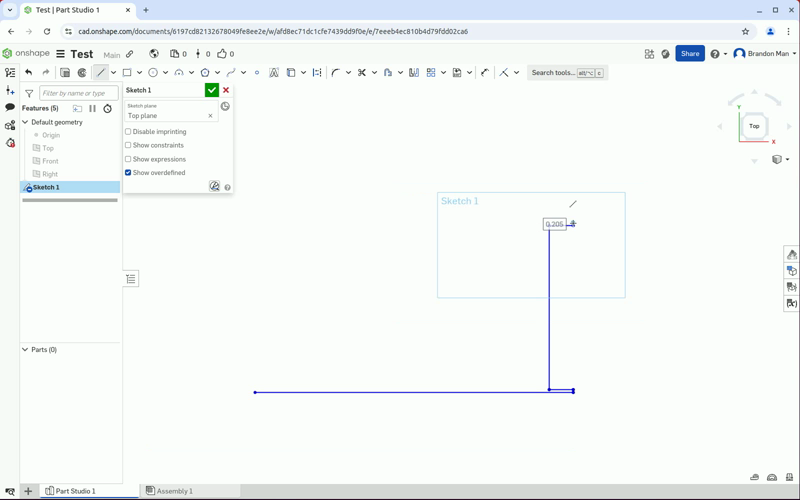
scroll(-6)
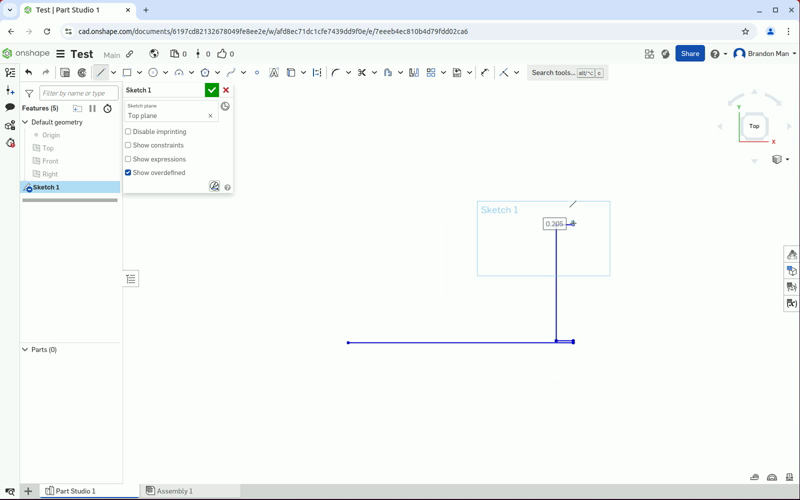
scroll(-6)
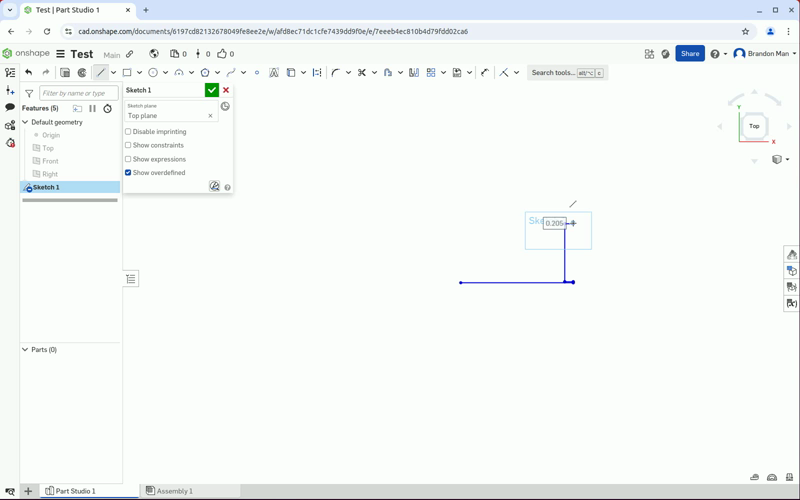
key_up(shift)
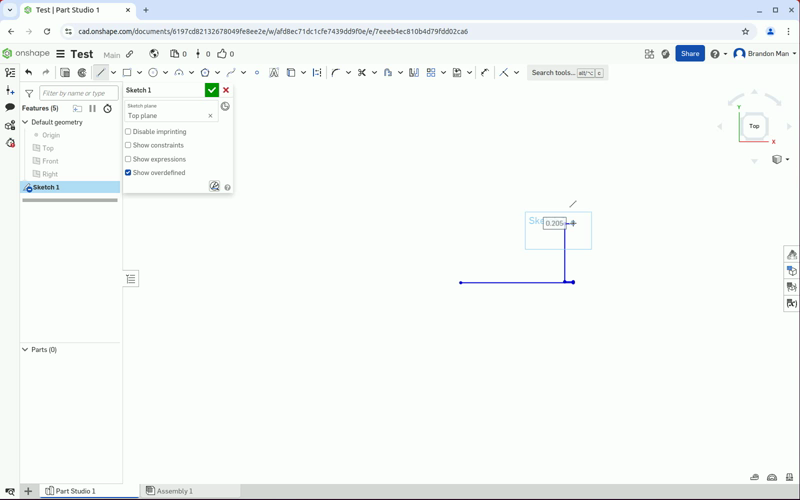
key_down(shift)
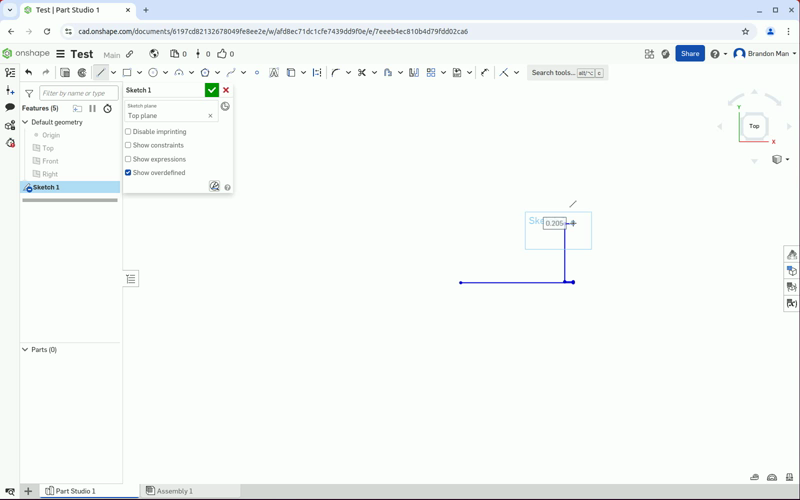
mouse_move(460, 222)
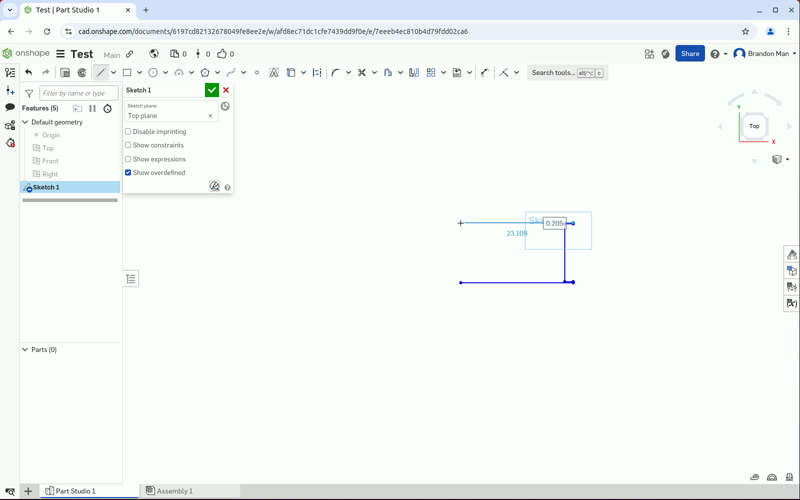
click(460, 222)
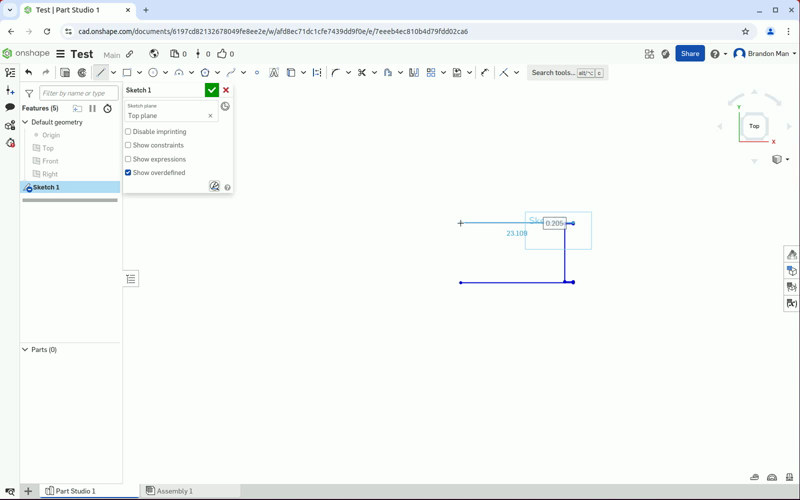
key_up(shift)
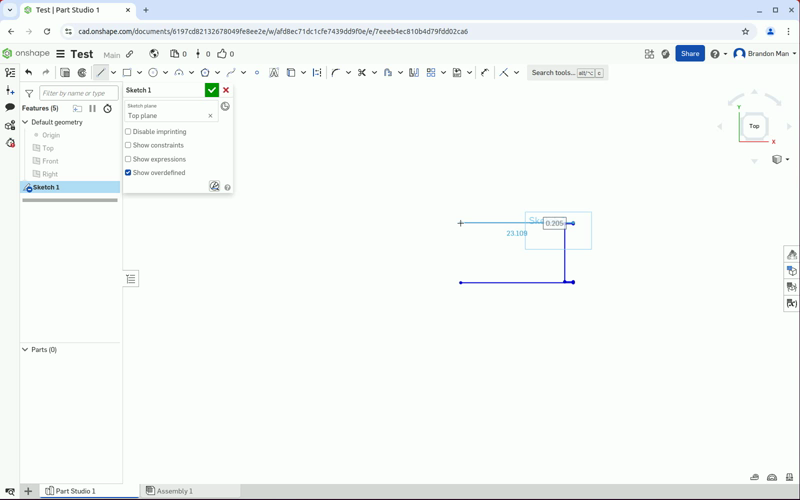
key_down(shift)
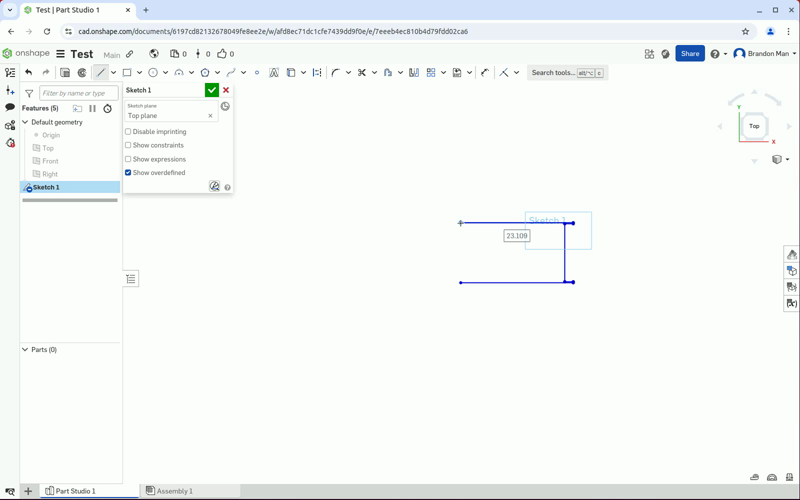
mouse_move(460, 282)
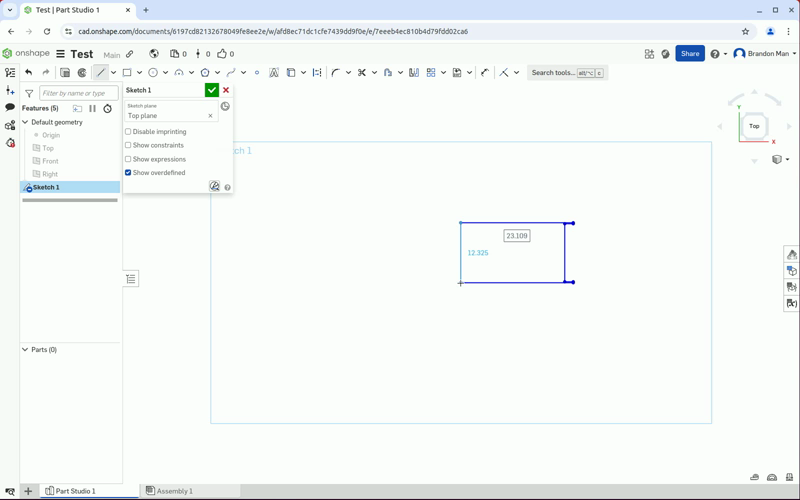
key_up(shift)
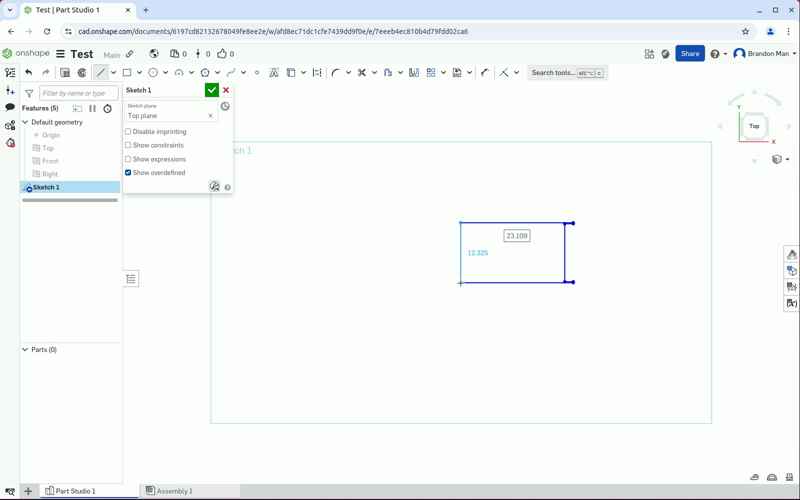
click(460, 282)
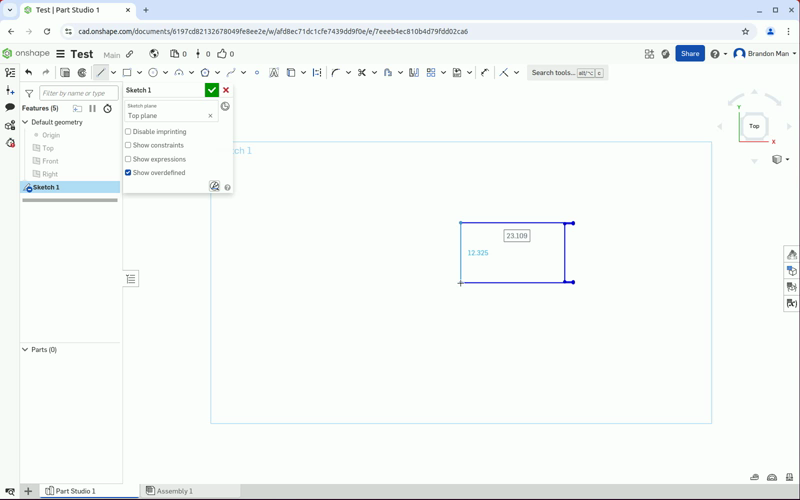
key(esc)
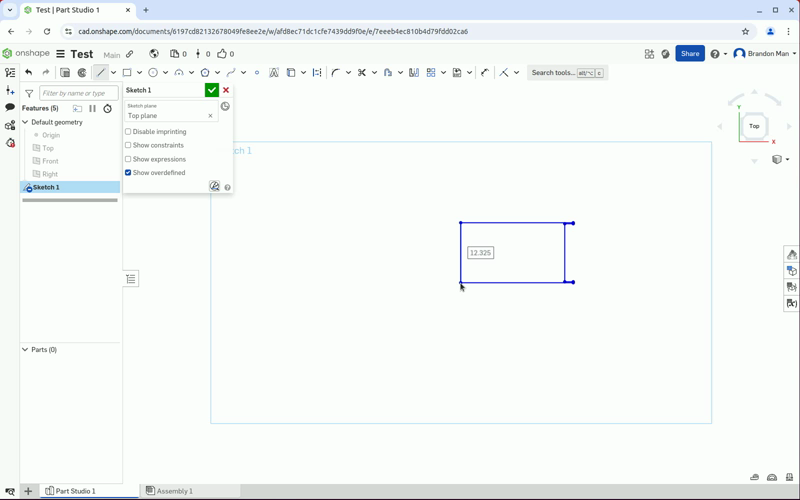
mouse_move(508, 264)
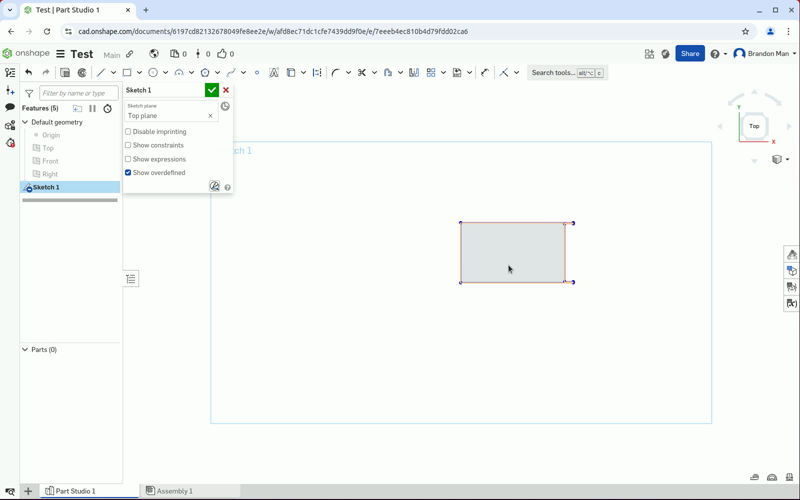
click(508, 264)
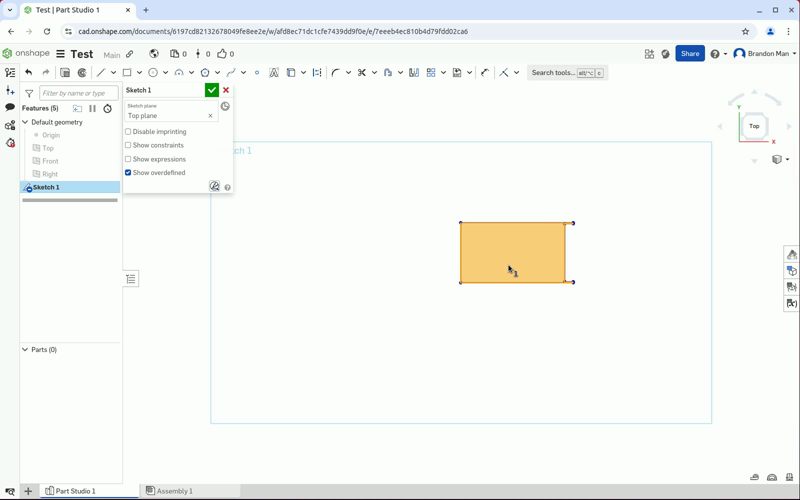
mouse_move(73, 352)
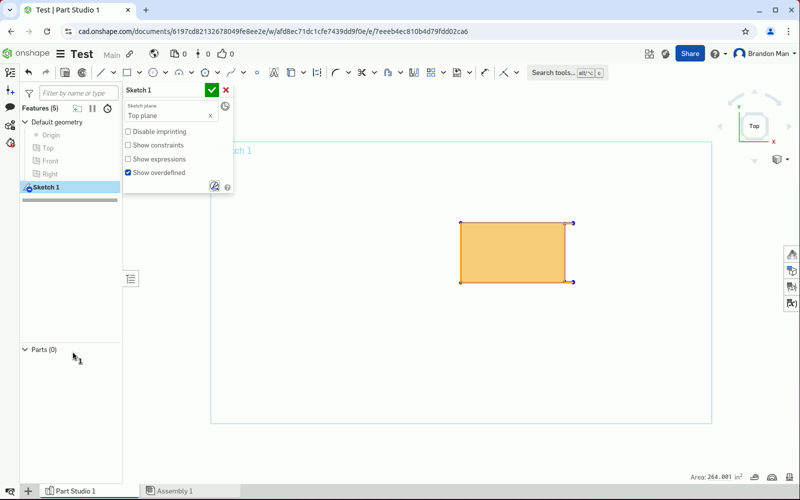
key(shift+y)
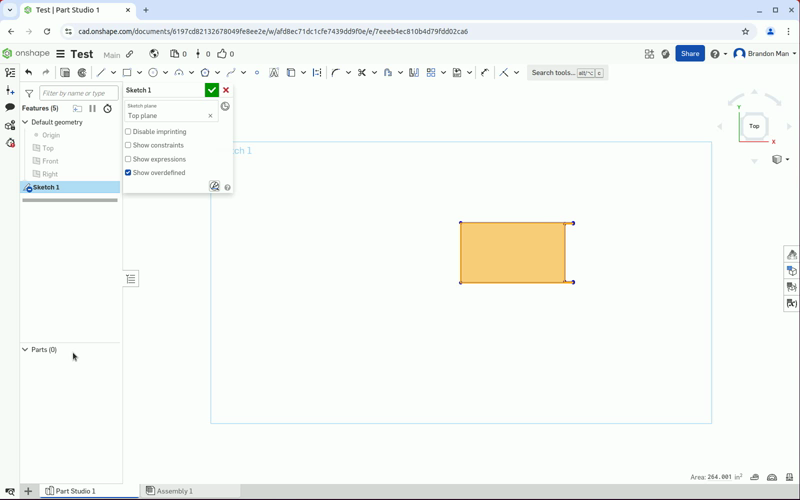
key(shift+e)
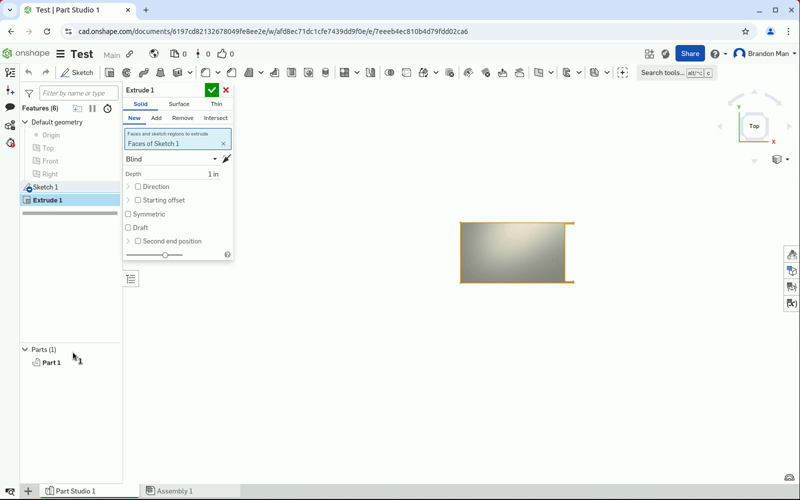
mouse_move(143, 106)
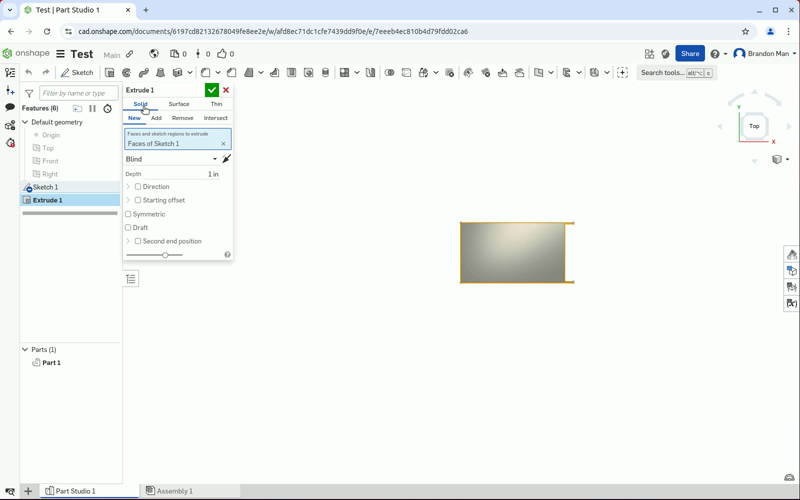
click(143, 106)
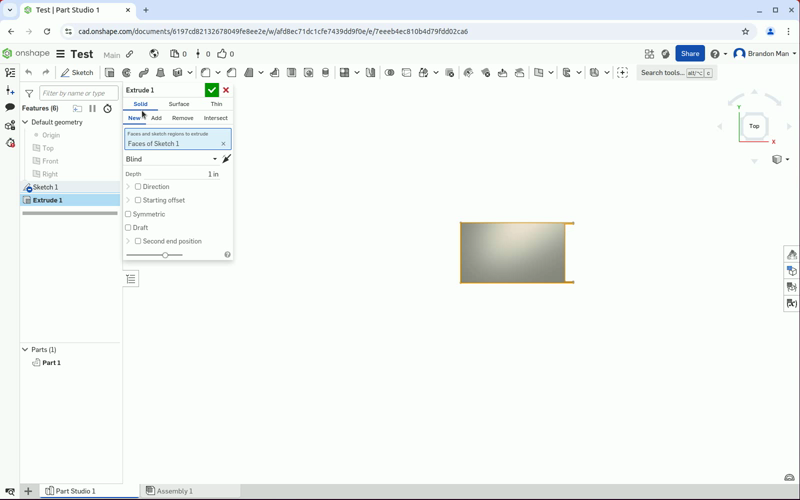
mouse_move(137, 120)
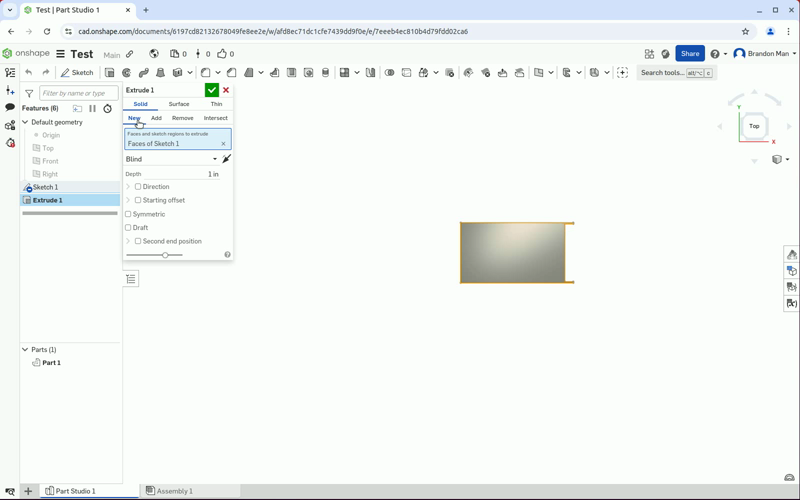
click(137, 120)
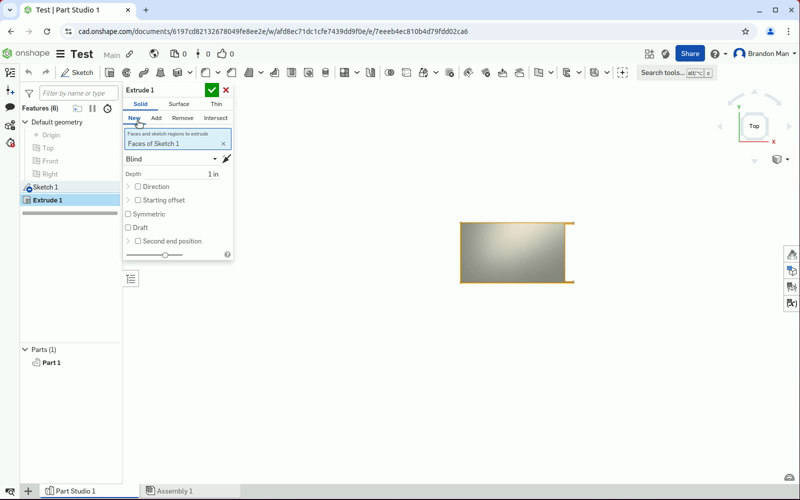
key(tab, 4)
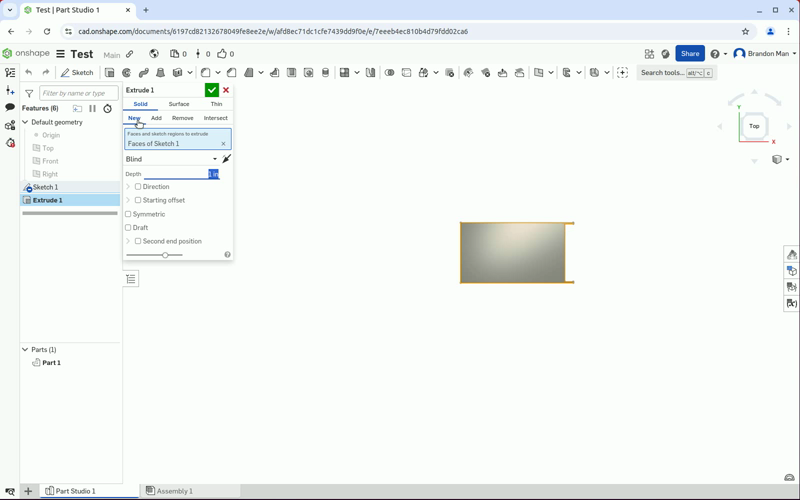
text(3.129)
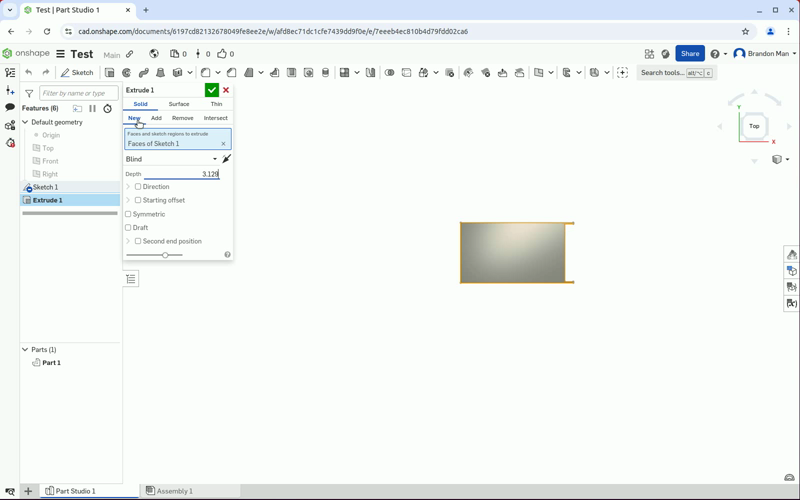
key(enter)
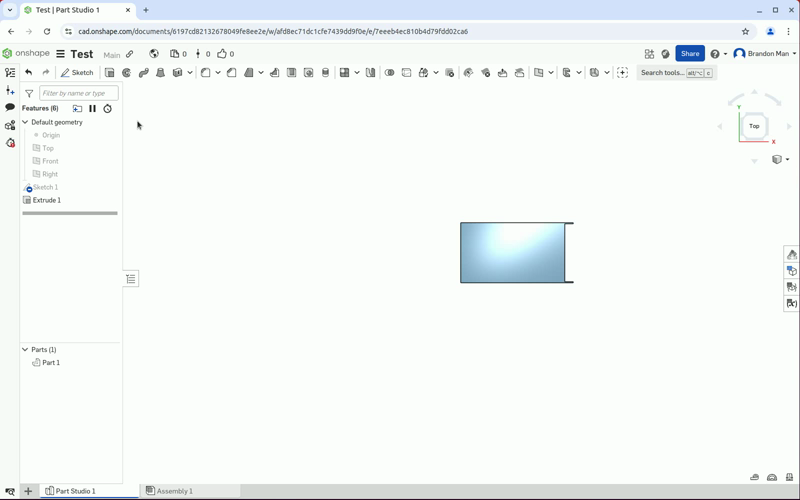
key(shift+h)
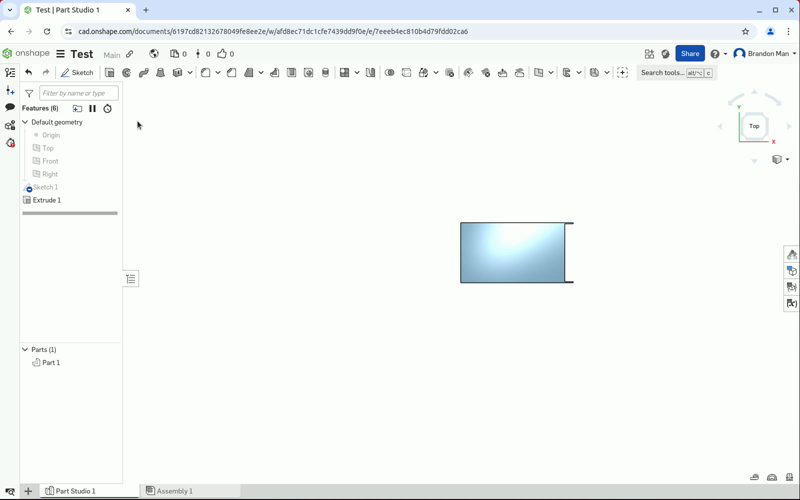
key(shift+h)
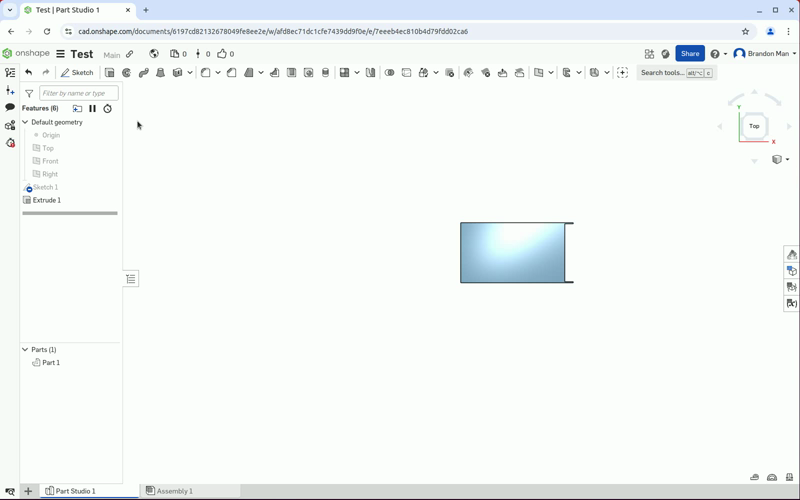
mouse_move(73, 189)
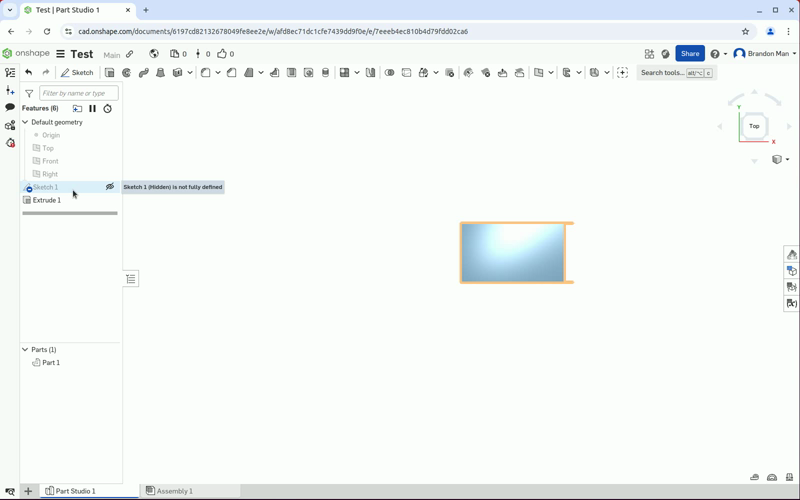
click(73, 189)
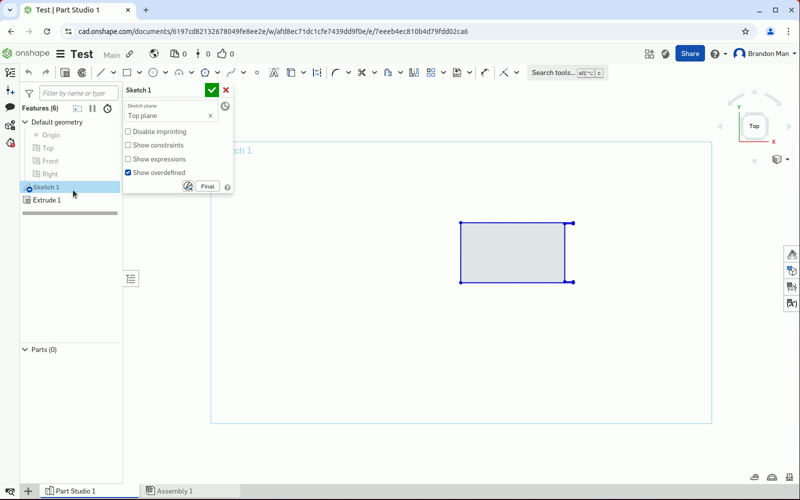
mouse_move(229, 92)
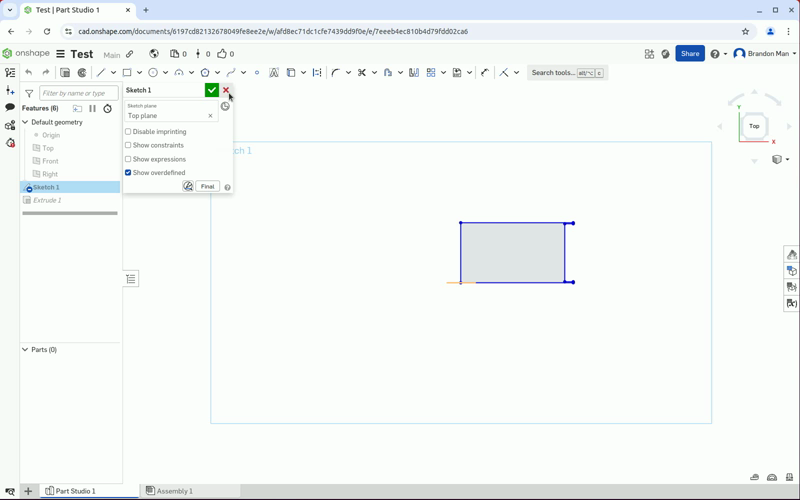
click(229, 92)
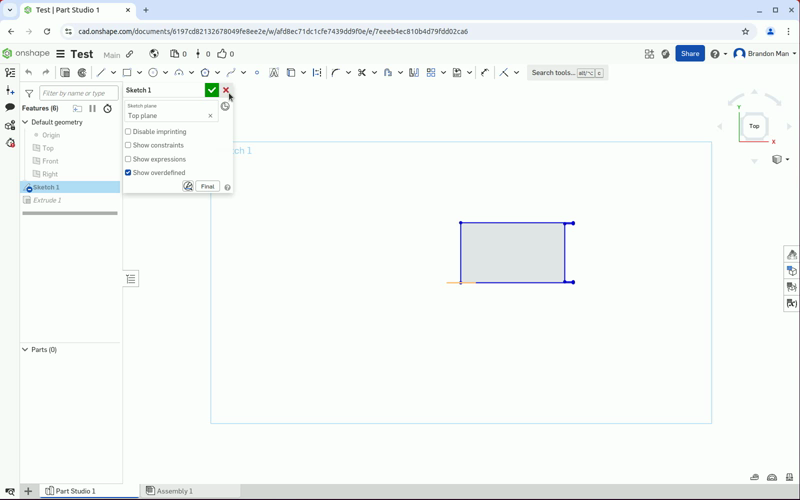
key(shift+s)
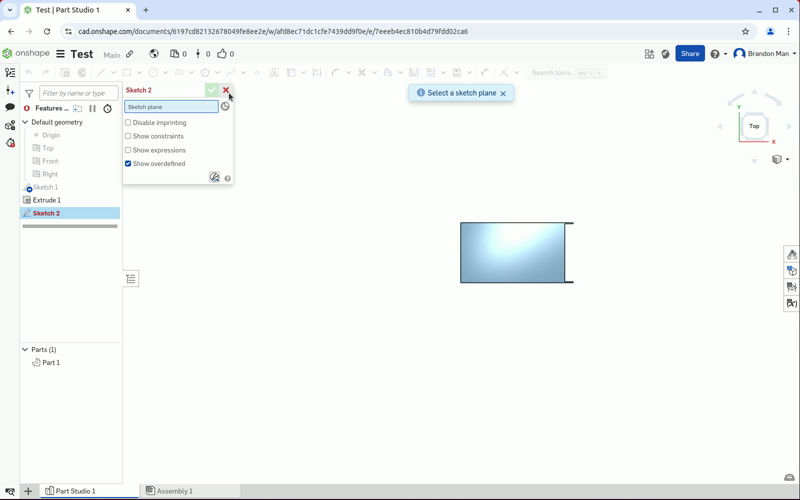
mouse_move(73, 150)
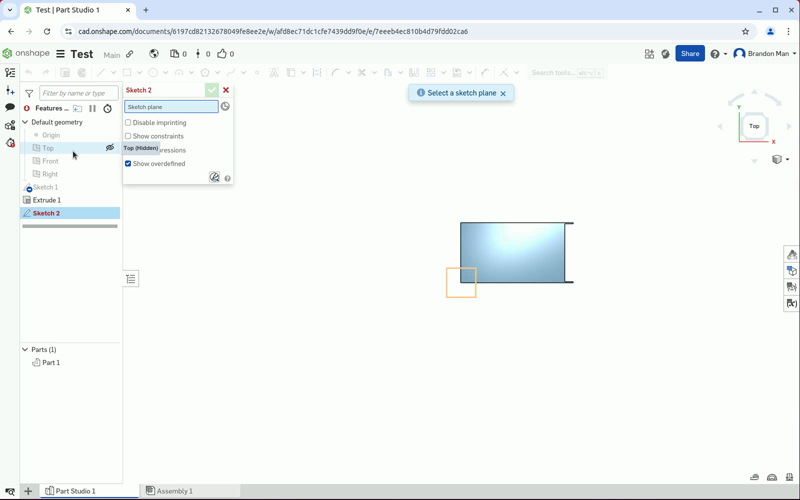
click(73, 150)
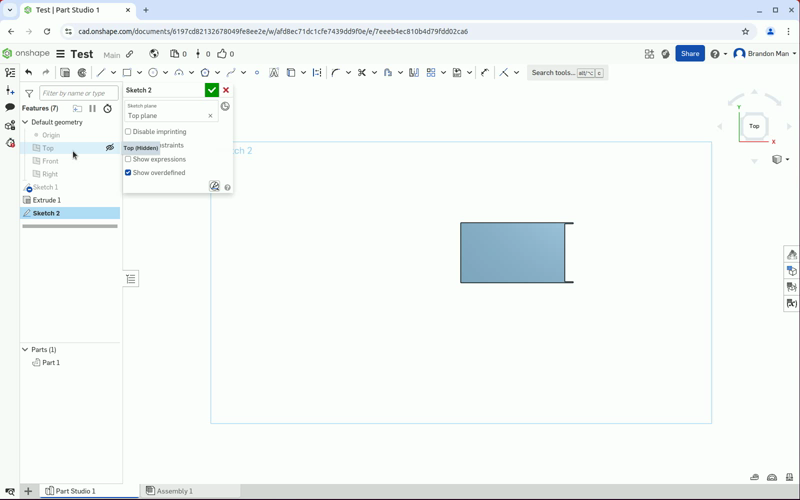
mouse_move(73, 352)
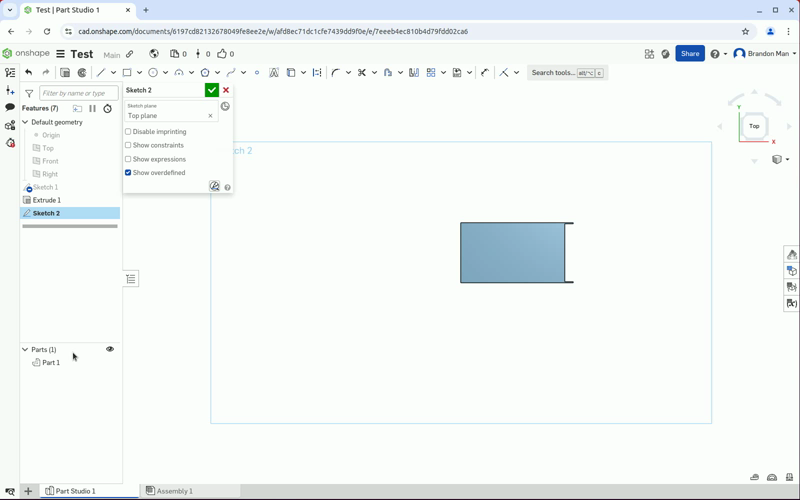
key(y)
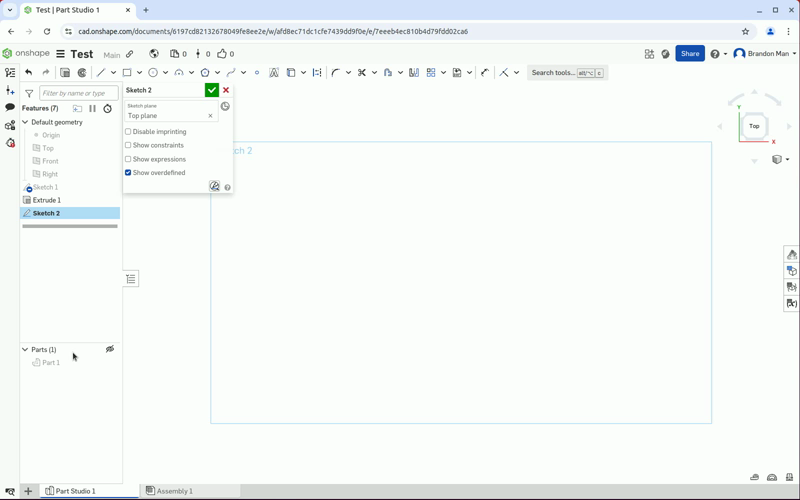
key(l)
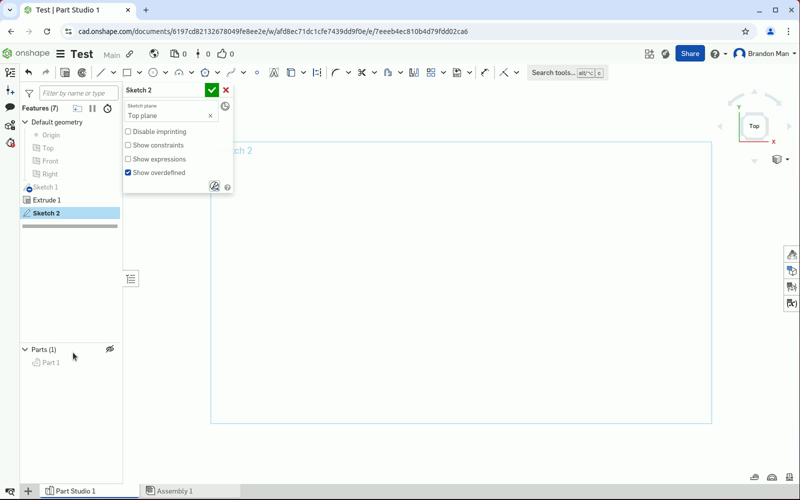
key_down(shift)
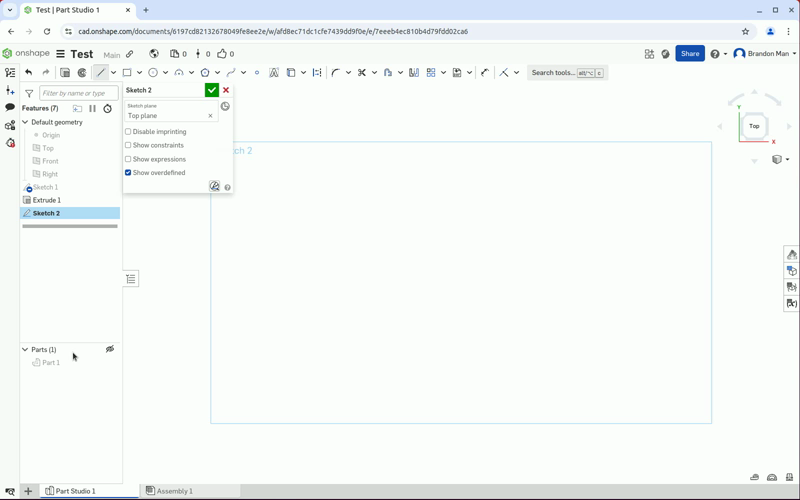
mouse_move(564, 281)
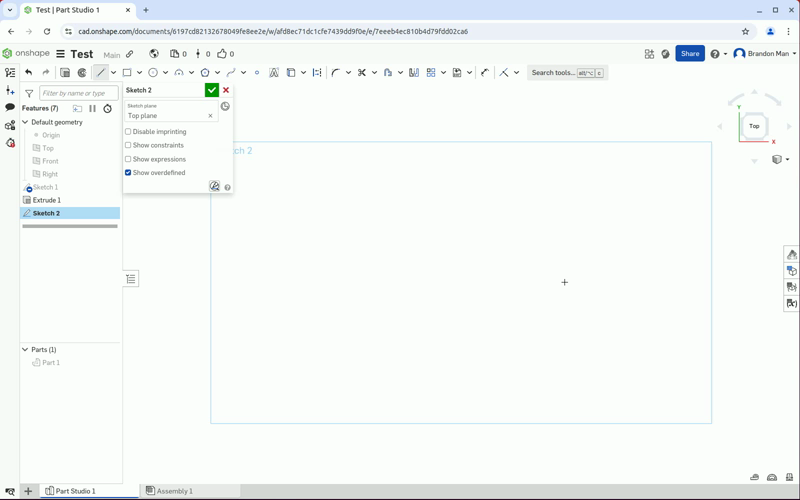
click(564, 281)
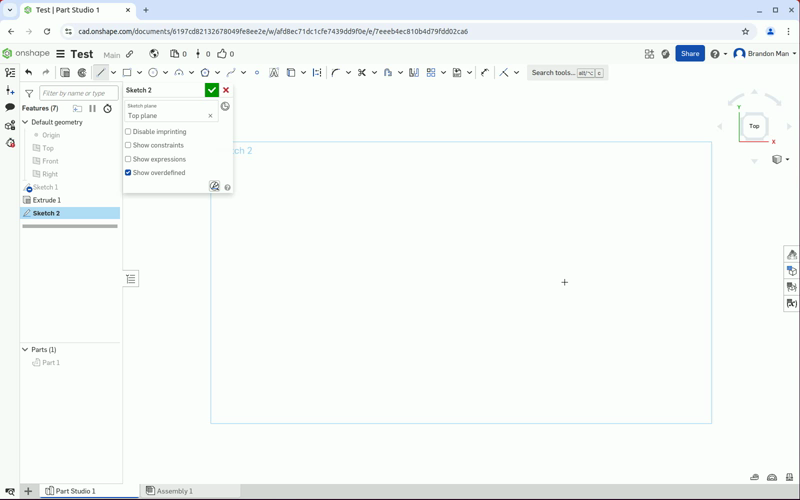
key_up(shift)
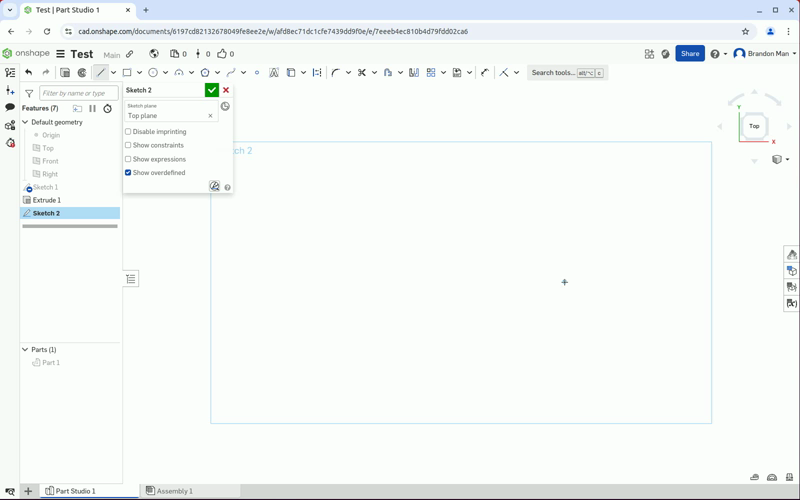
key_down(shift)
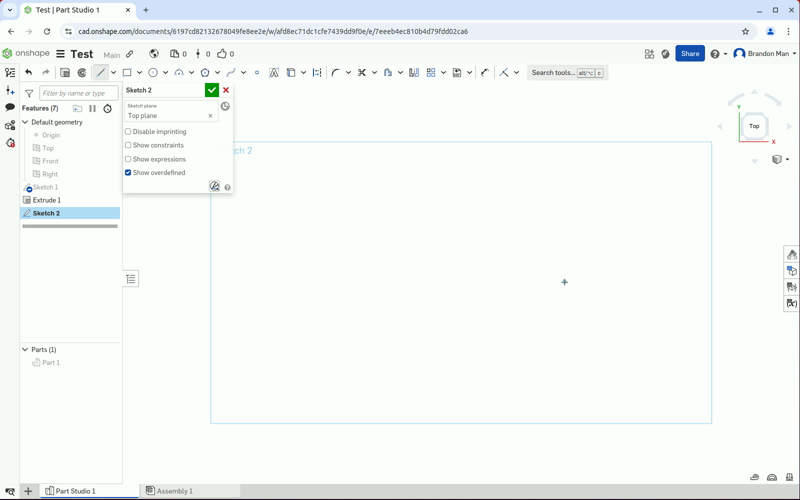
mouse_move(589, 281)
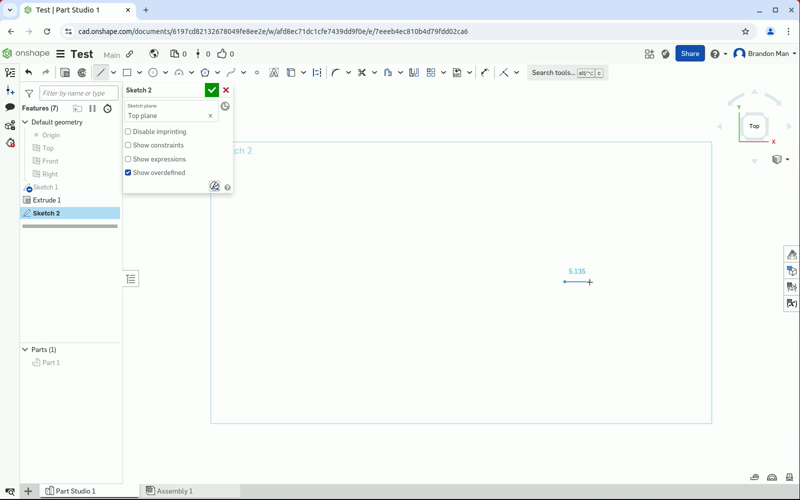
mouse_move(573, 281)
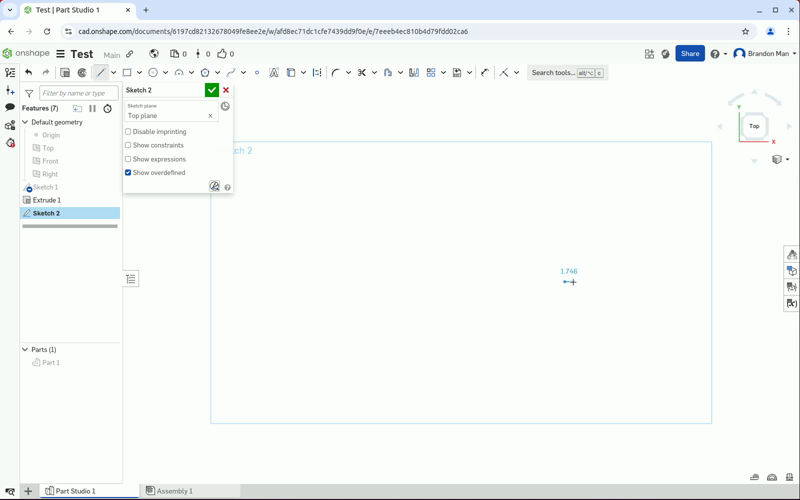
click(573, 281)
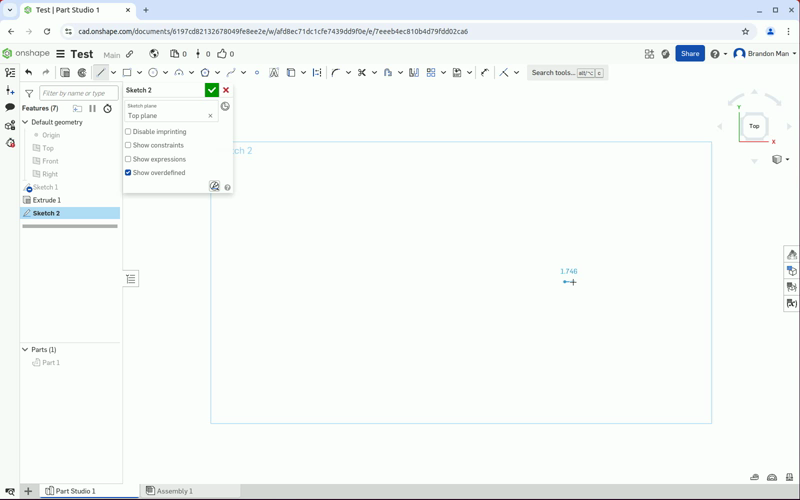
key_up(shift)
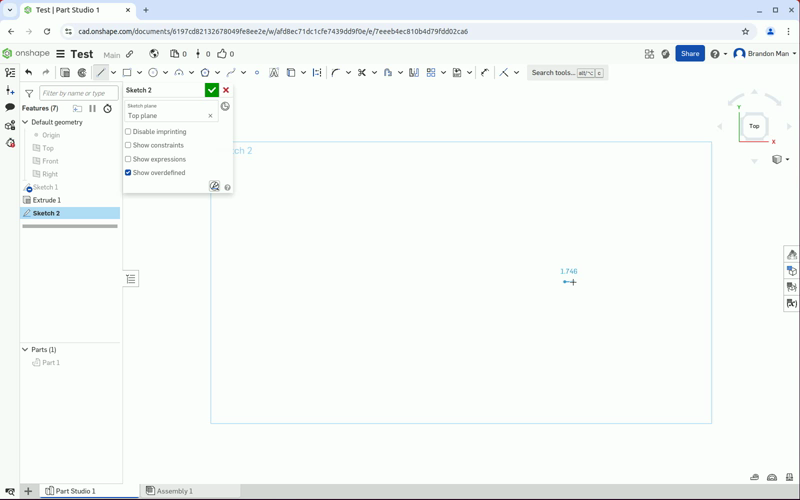
key_down(shift)
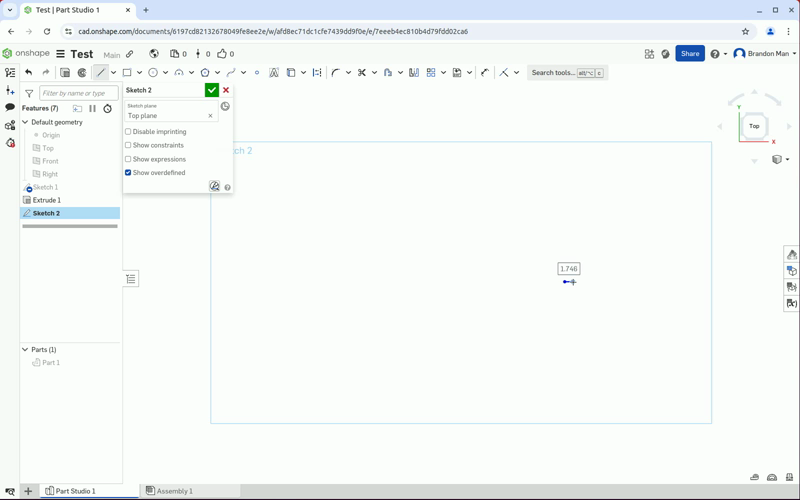
mouse_move(589, 281)
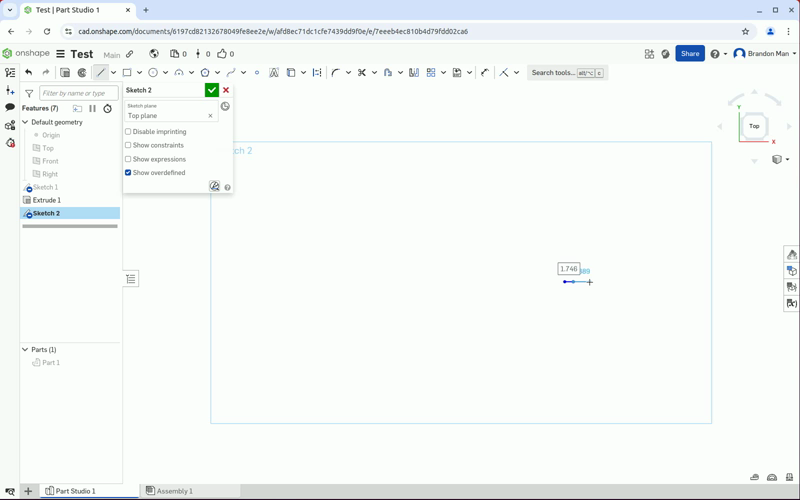
mouse_move(573, 222)
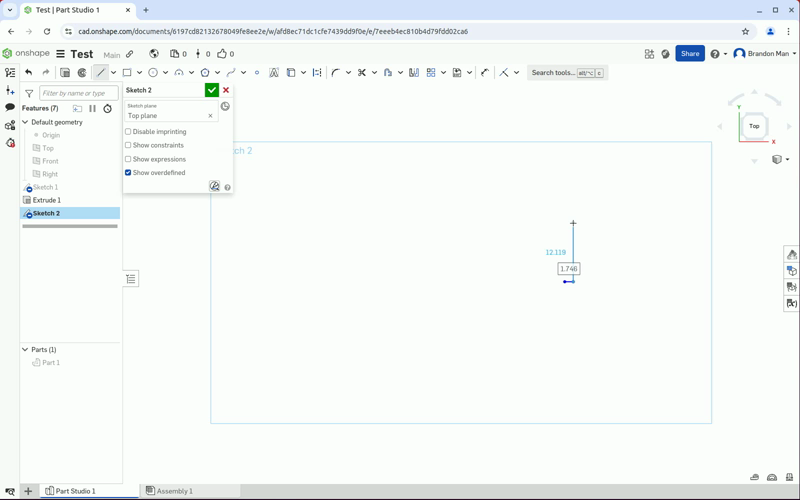
click(573, 222)
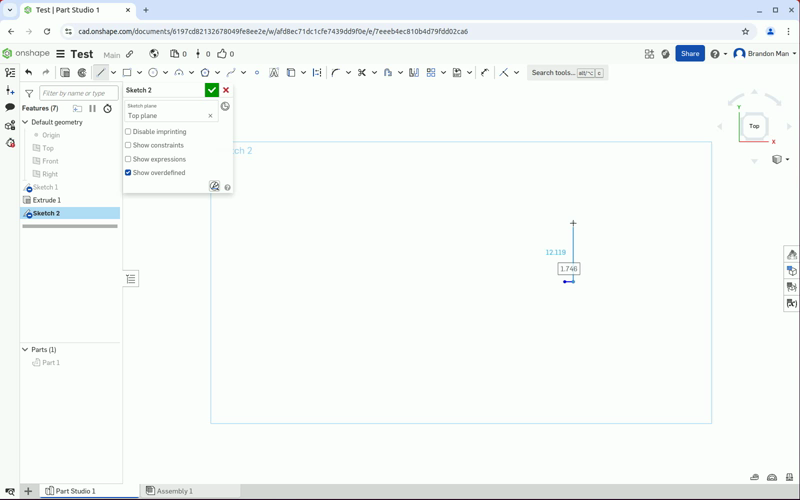
key_up(shift)
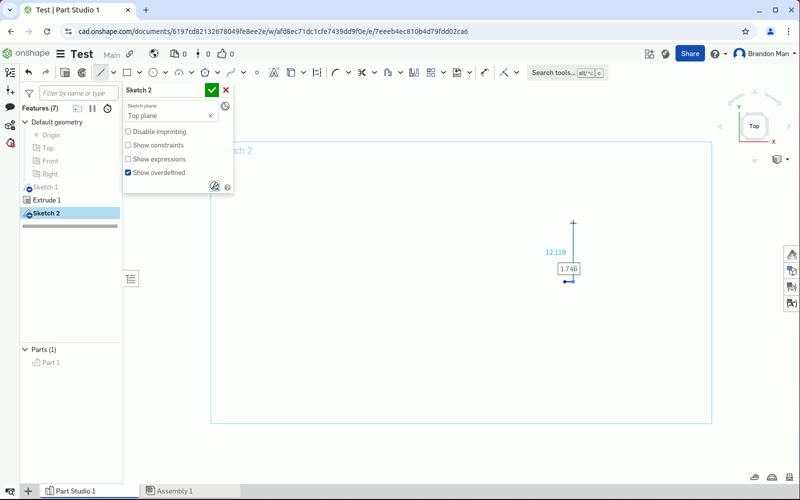
key_down(shift)
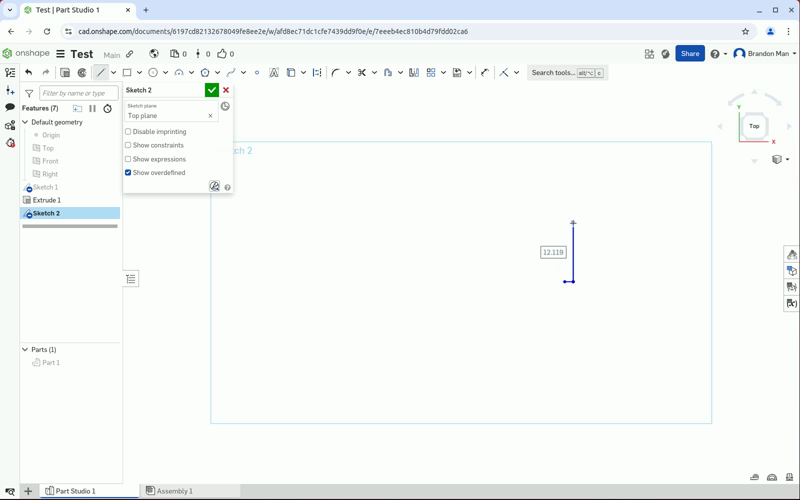
mouse_move(589, 222)
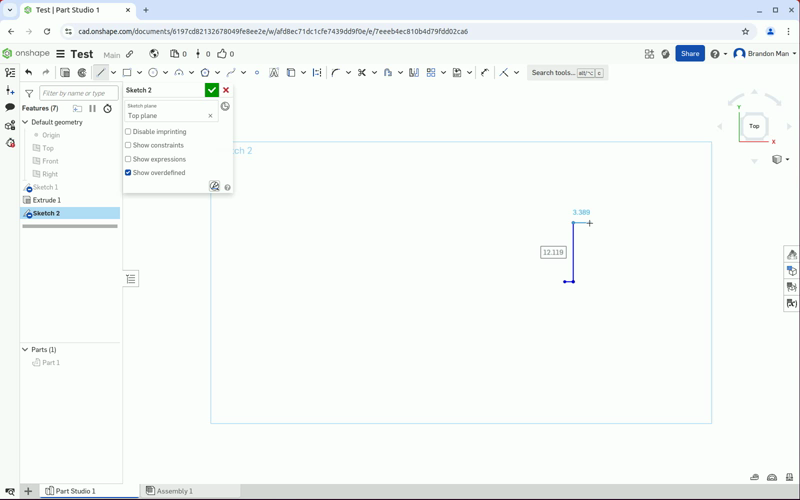
mouse_move(564, 222)
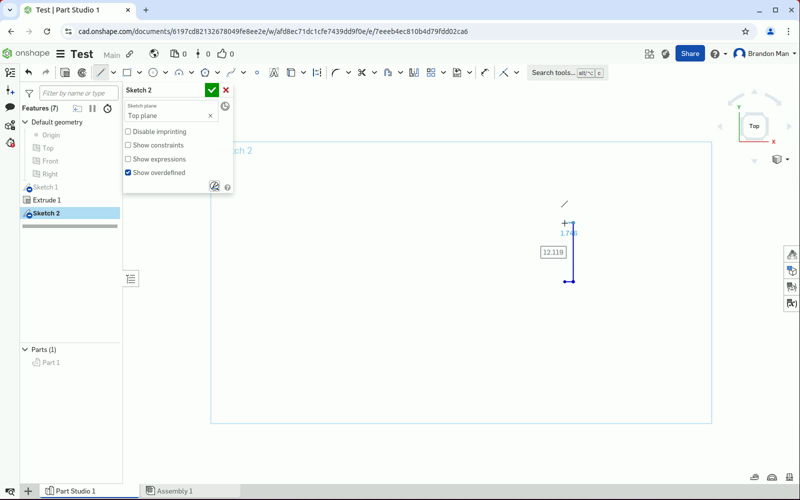
click(564, 222)
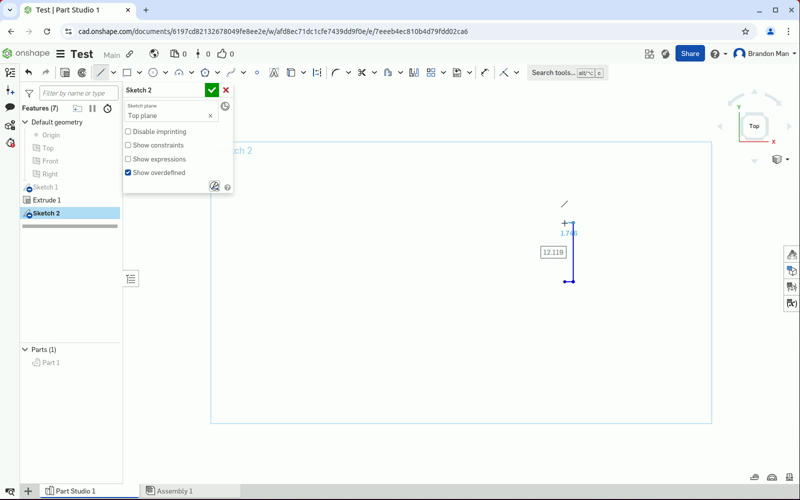
key_up(shift)
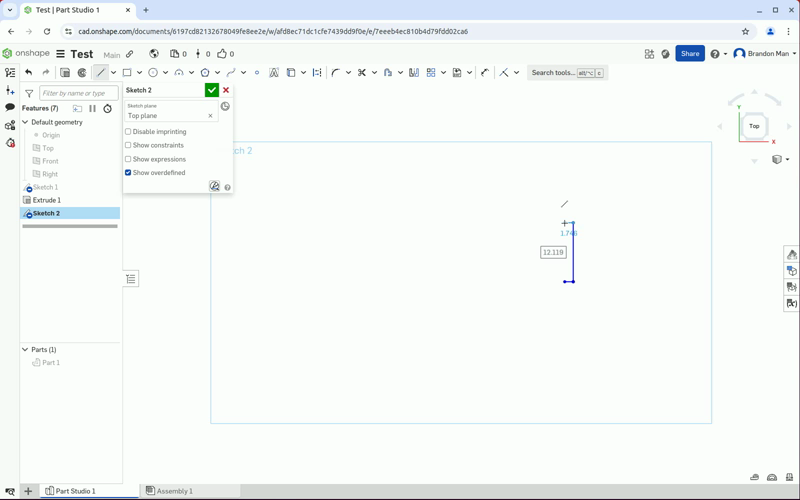
mouse_move(589, 222)
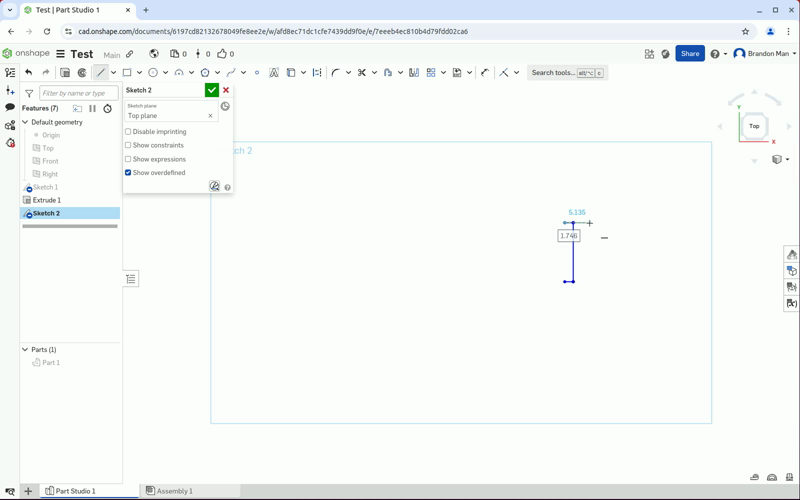
key_down(shift)
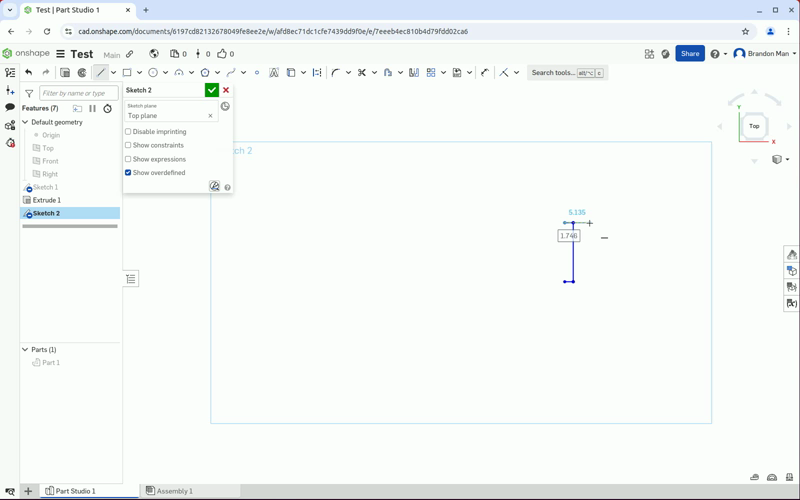
mouse_move(564, 281)
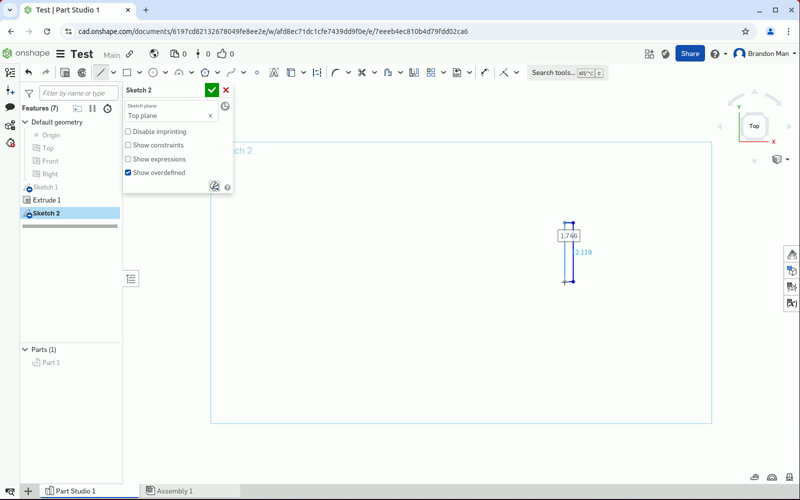
key_up(shift)
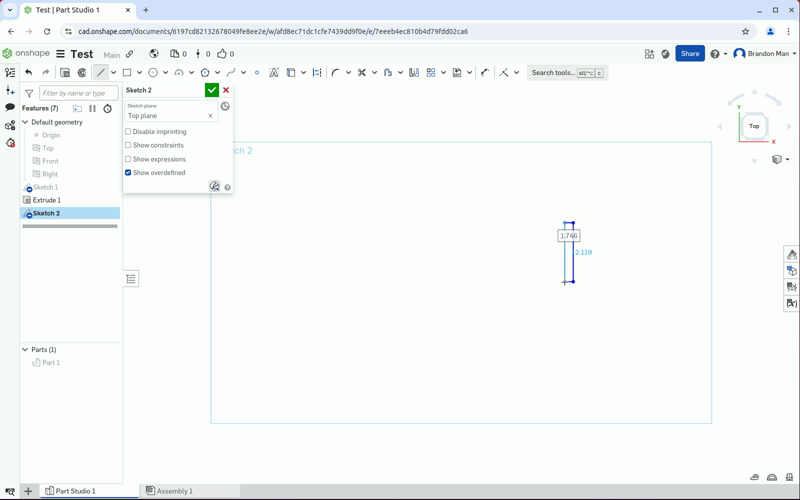
click(564, 281)
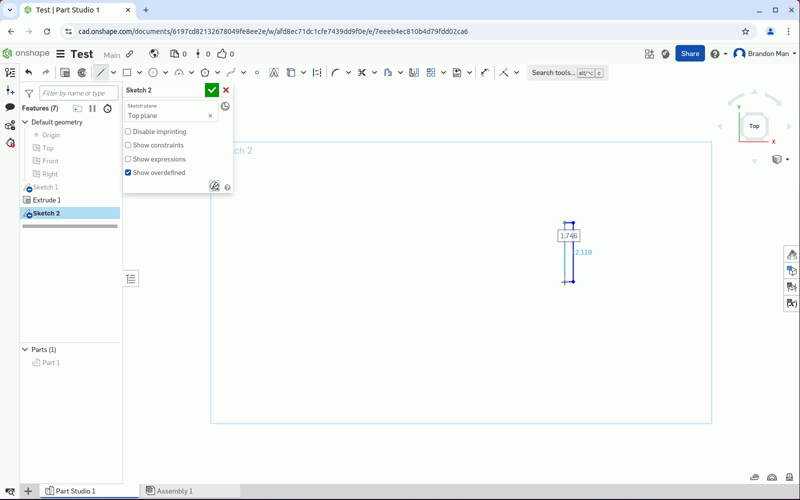
key(esc)
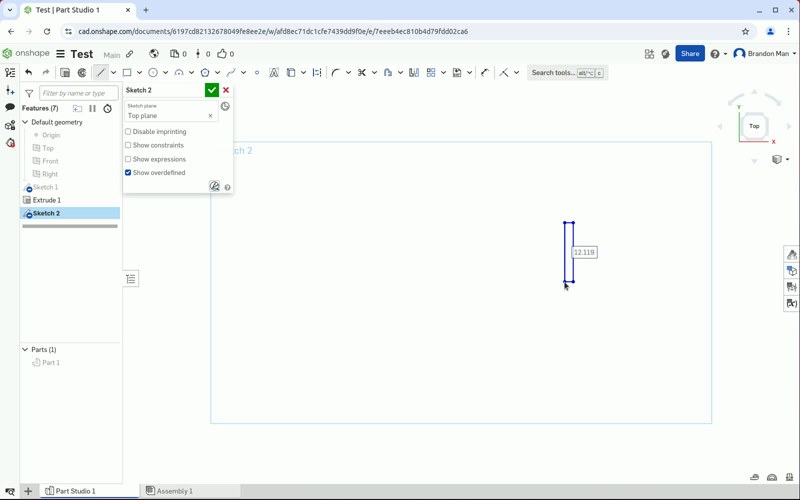
mouse_move(567, 238)
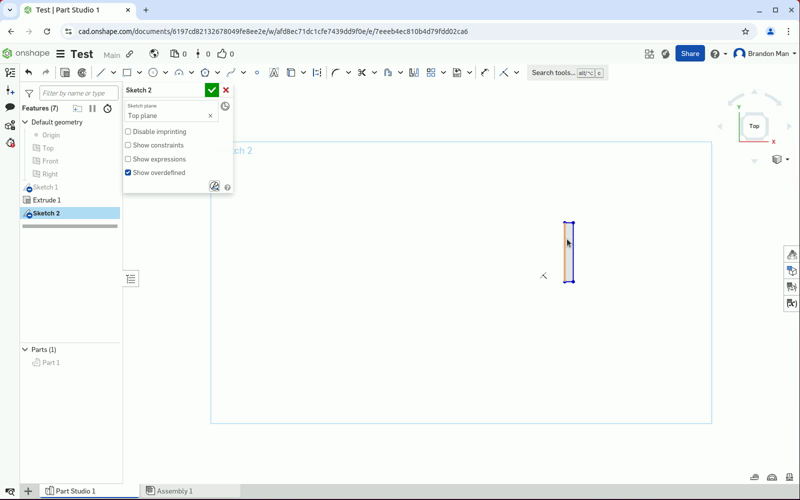
scroll(6)
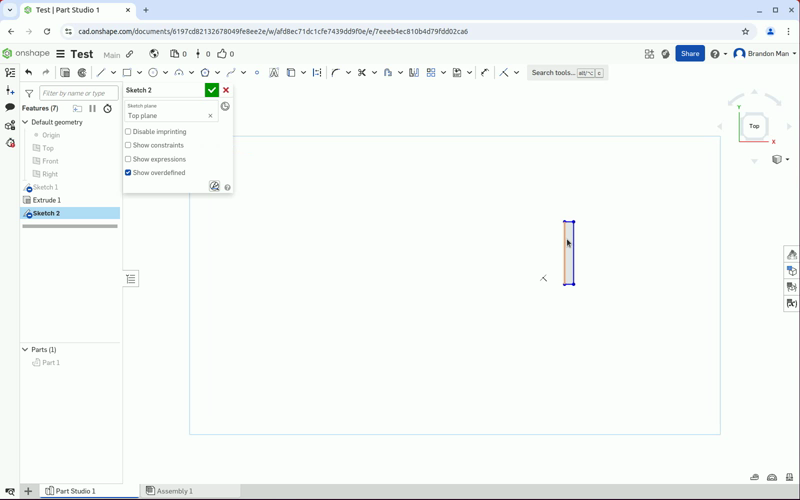
scroll(6)
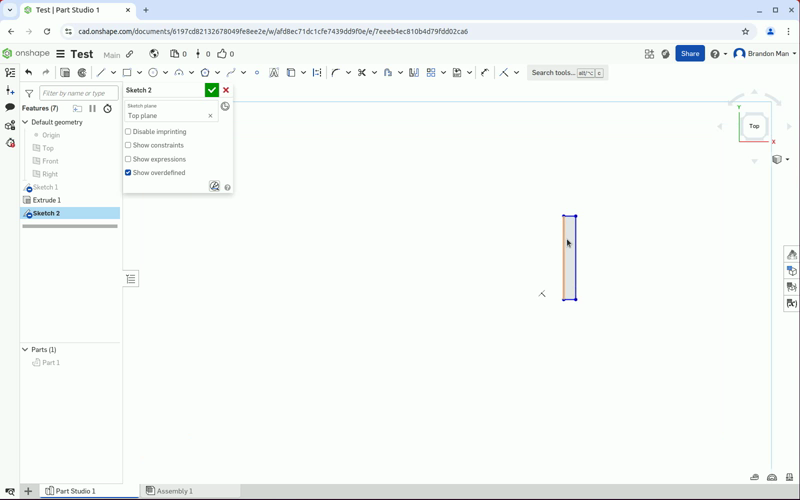
scroll(6)
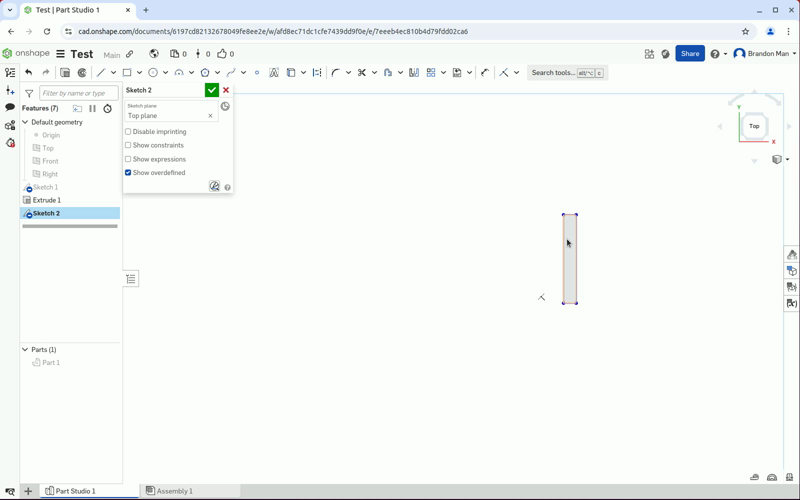
scroll(6)
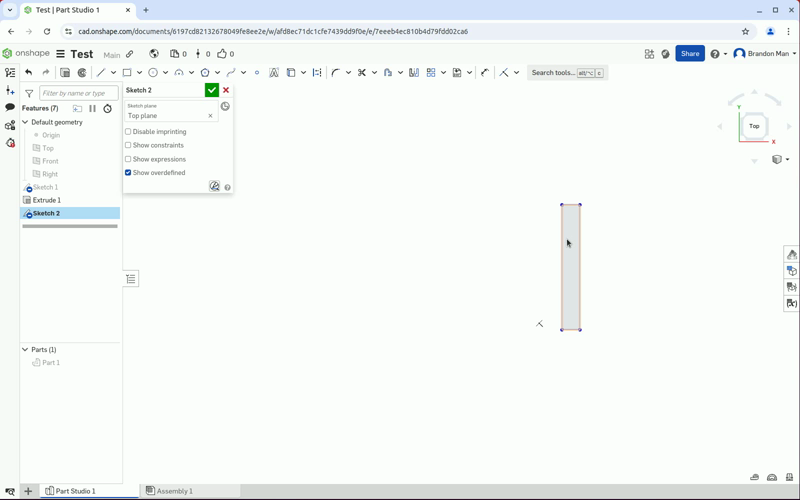
scroll(6)
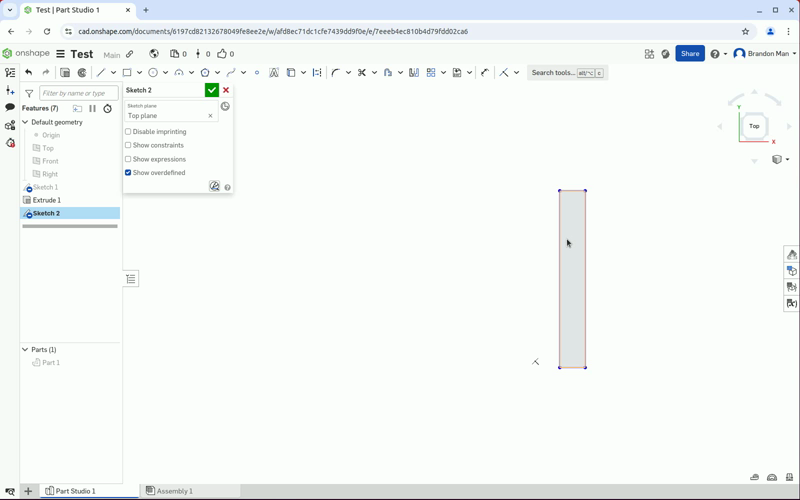
scroll(6)
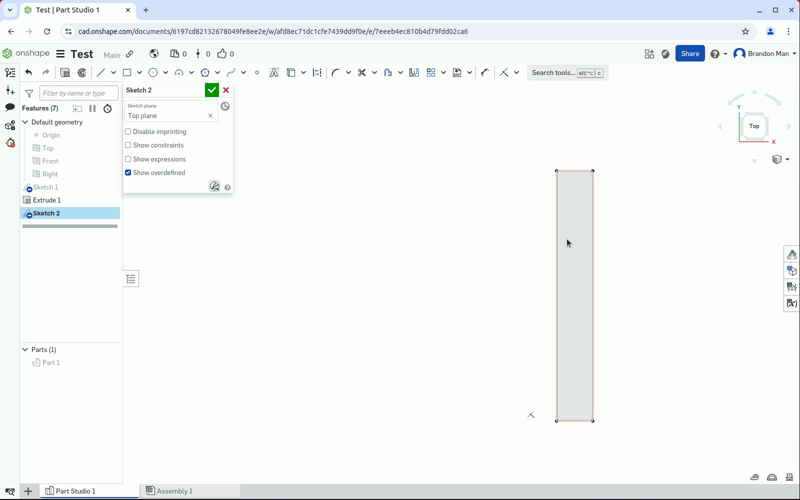
scroll(6)
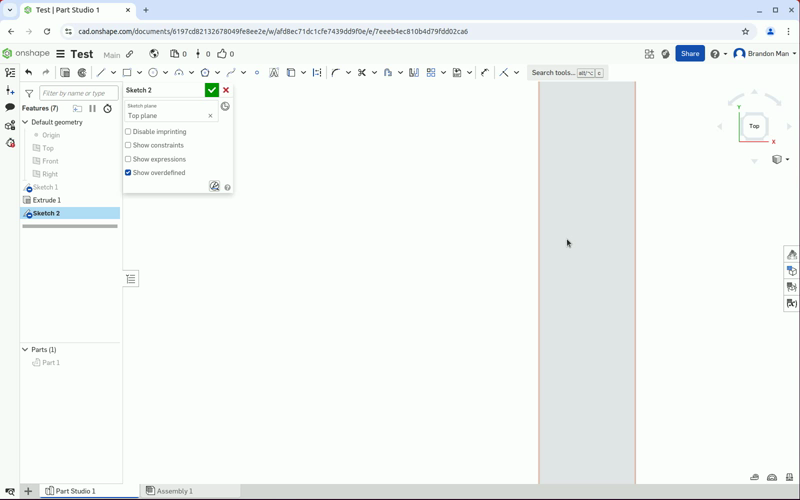
click(567, 238)
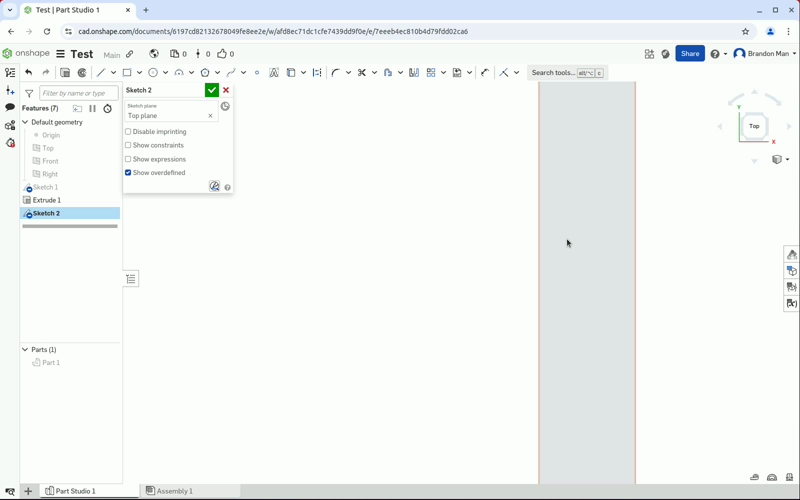
scroll(-6)
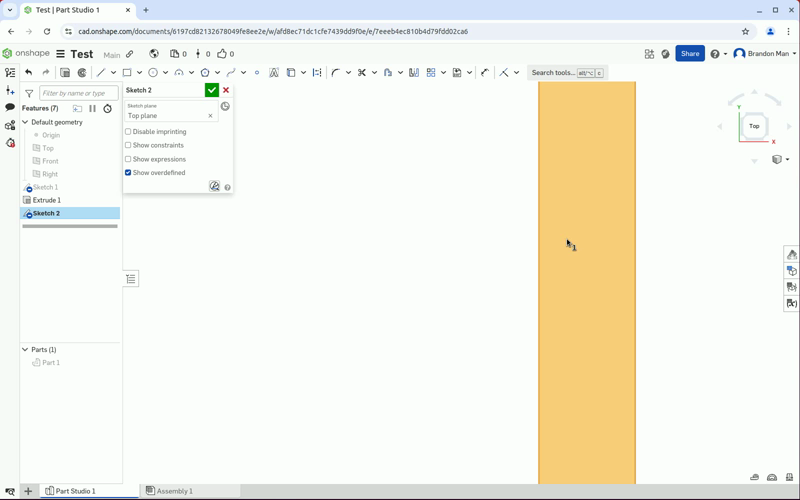
scroll(-6)
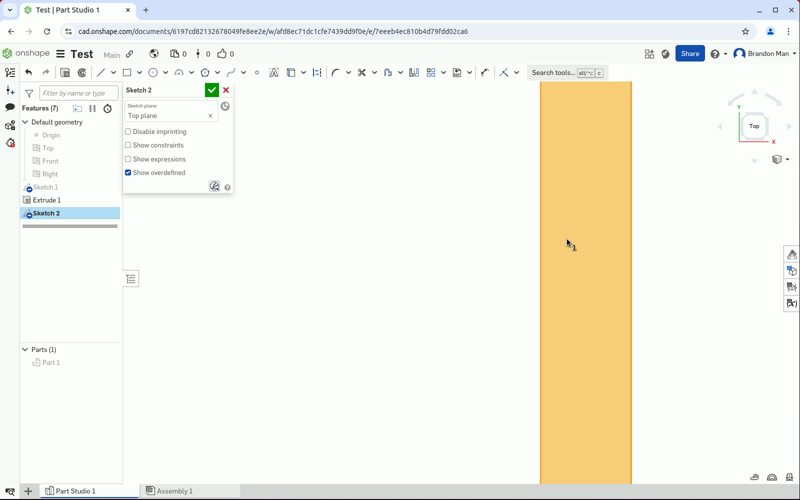
scroll(-6)
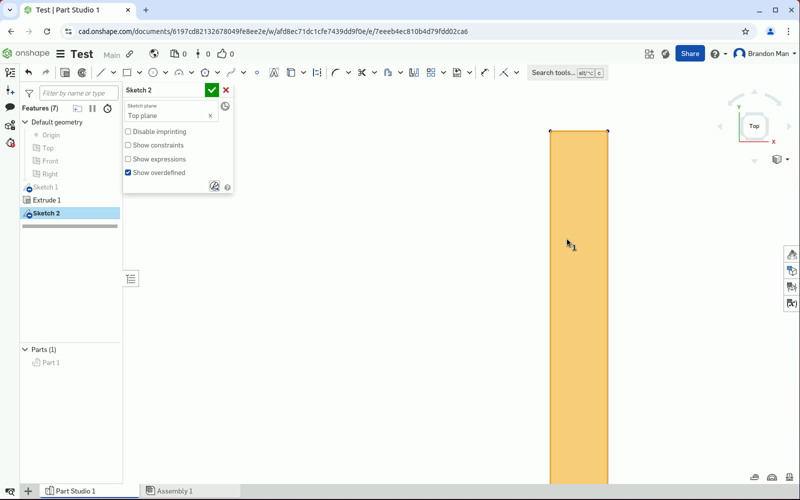
scroll(-6)
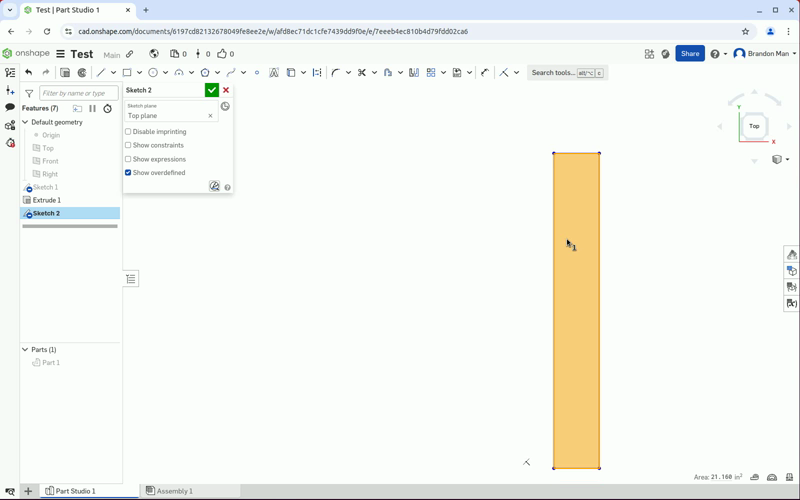
scroll(-6)
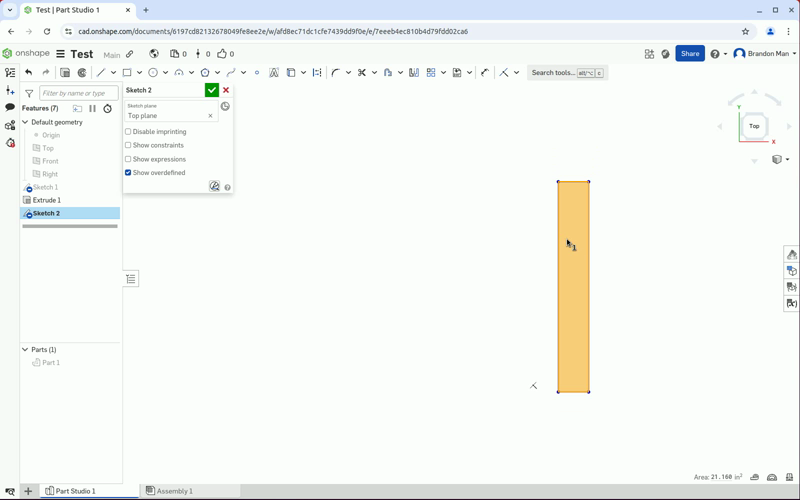
scroll(-6)
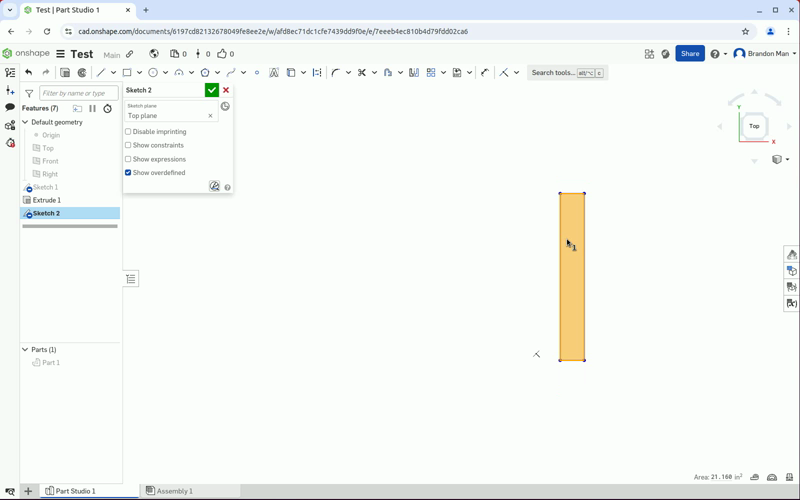
scroll(-6)
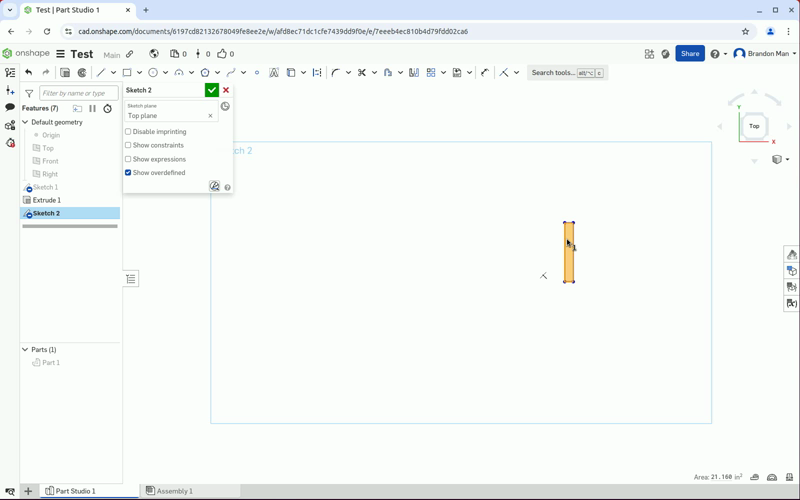
mouse_move(73, 352)
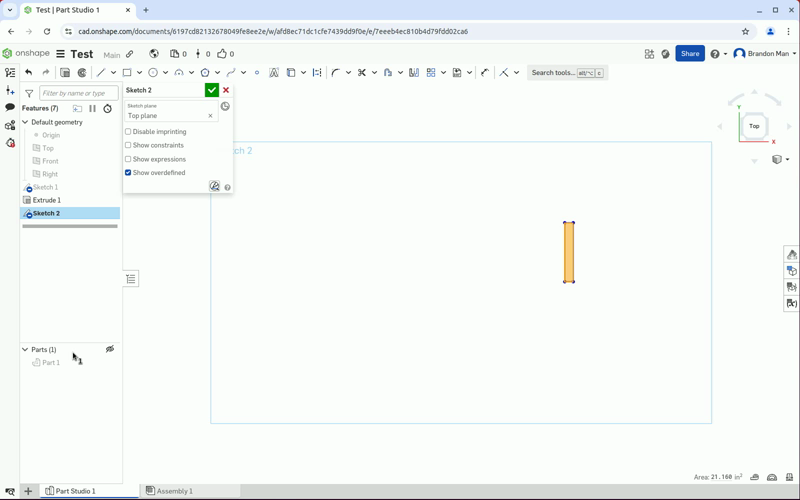
key(shift+y)
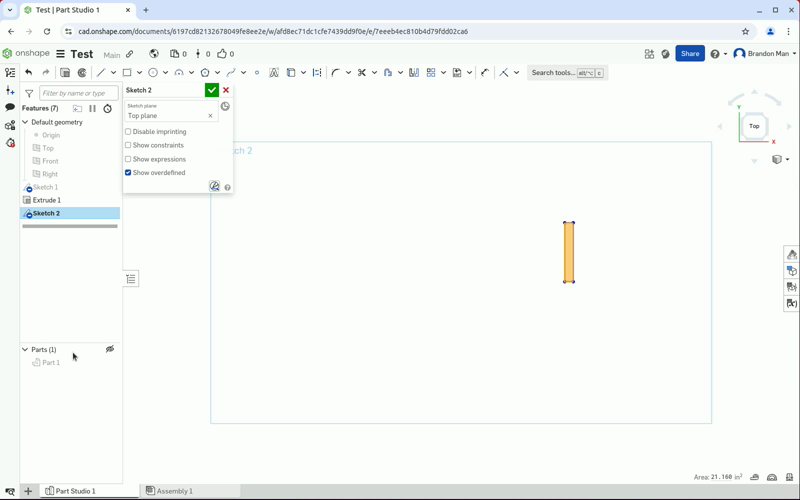
key(shift+e)
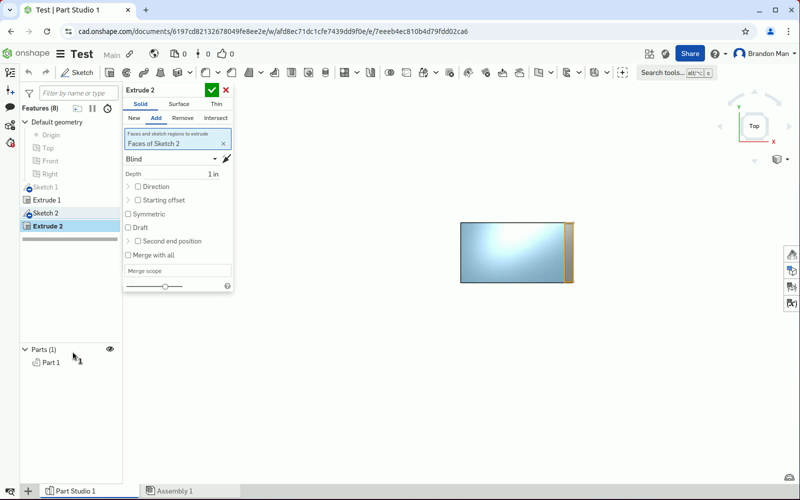
mouse_move(143, 106)
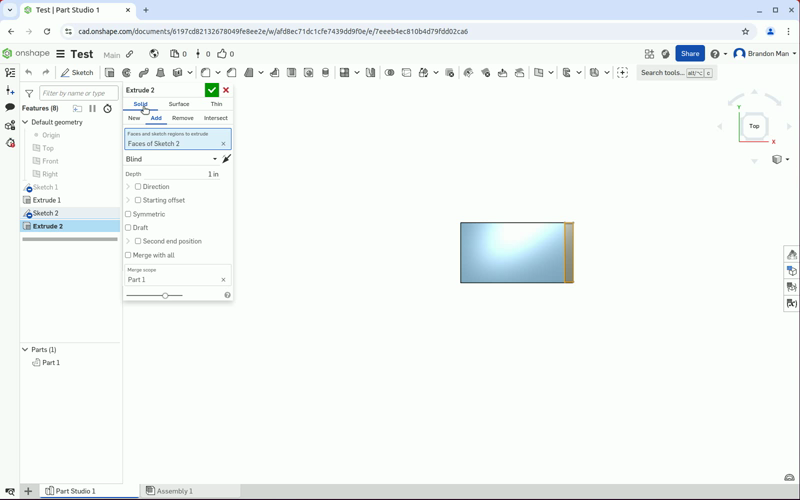
click(143, 106)
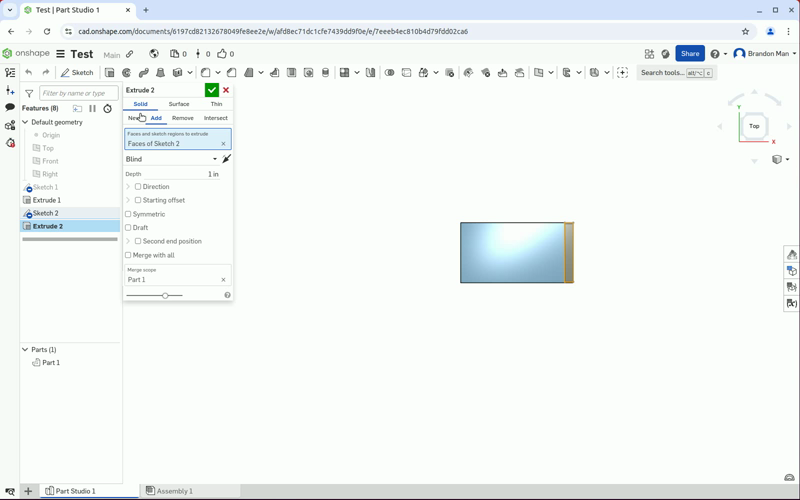
mouse_move(137, 120)
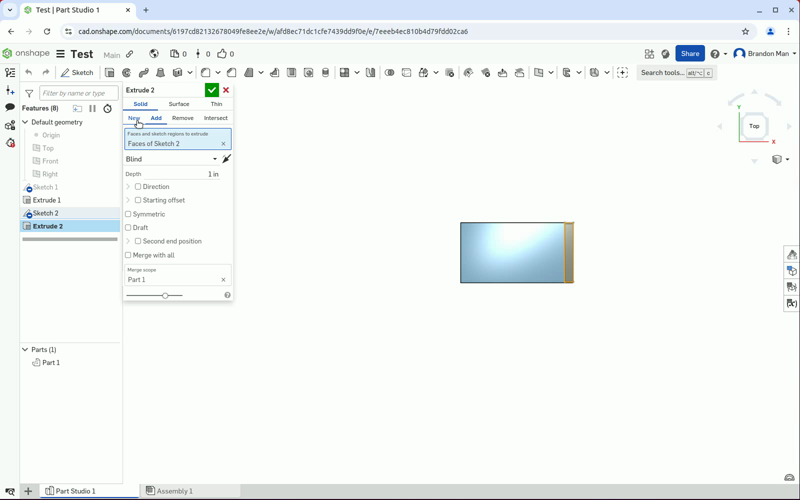
click(137, 120)
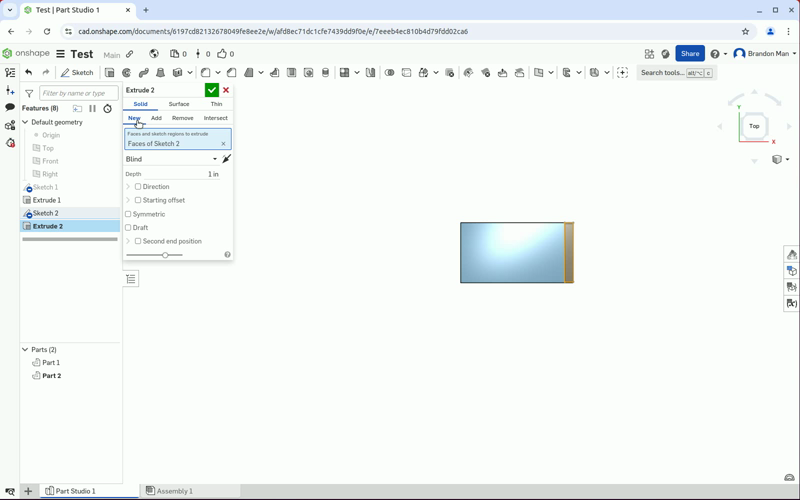
key(tab, 4)
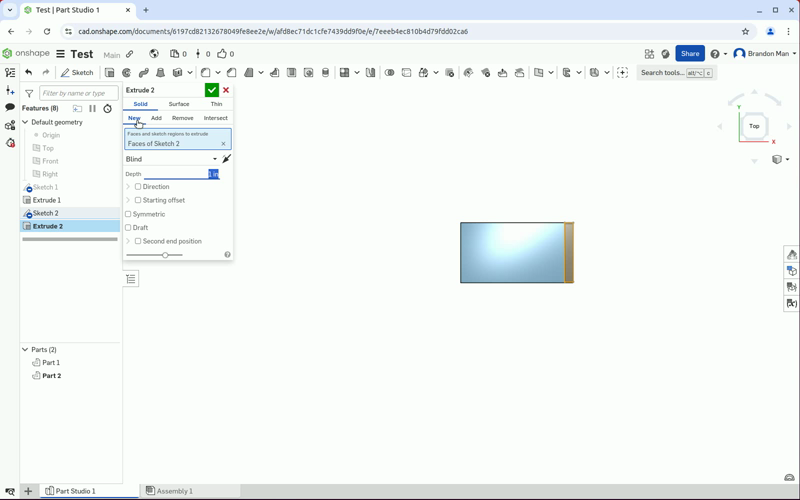
text(2.407)
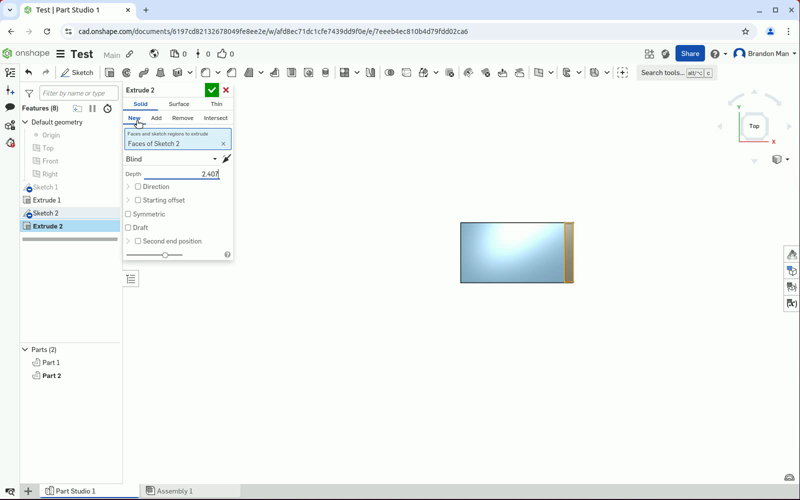
key(enter)
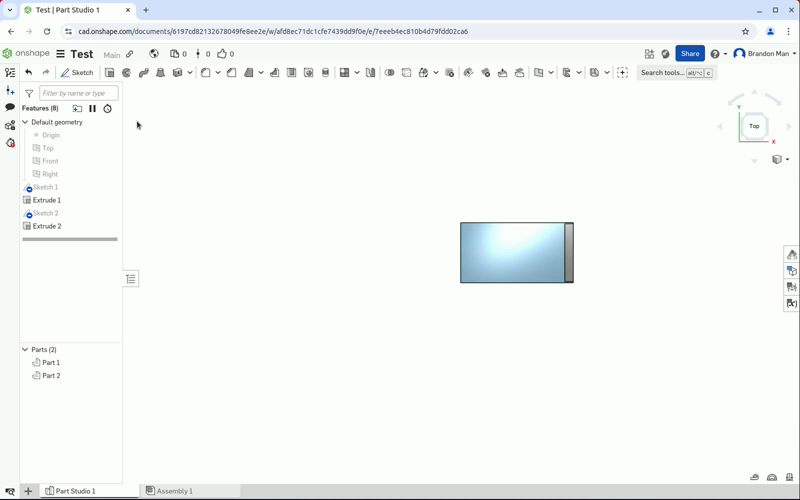
key(shift+h)
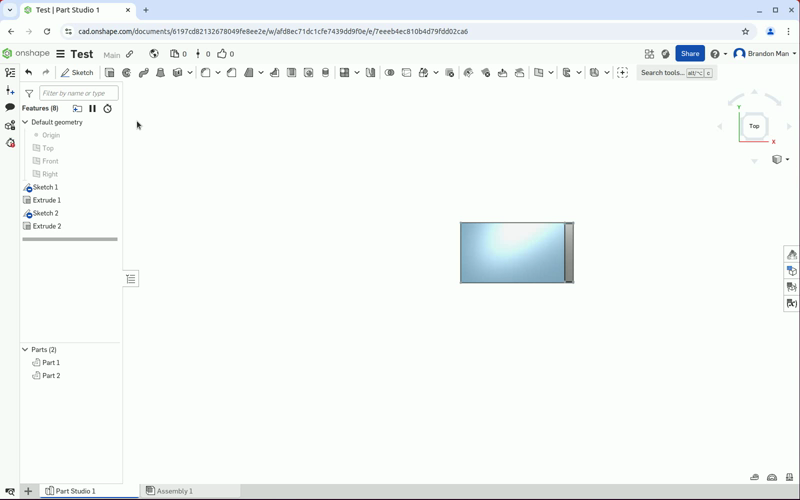
key(shift+h)
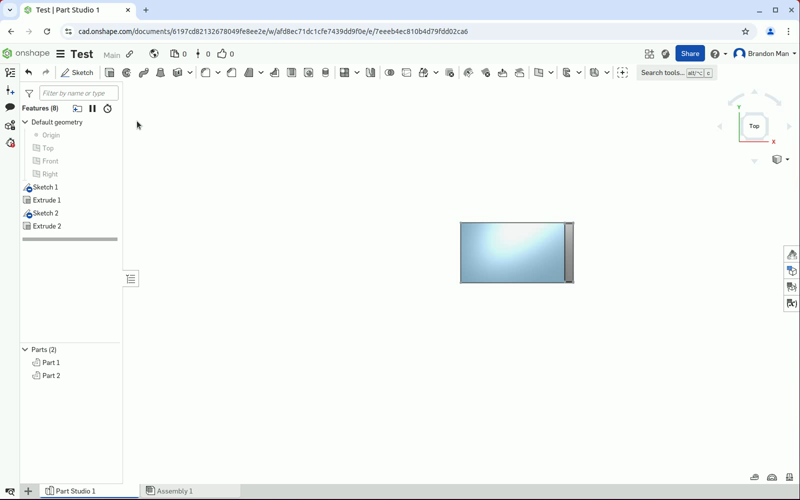
key(shift+7)
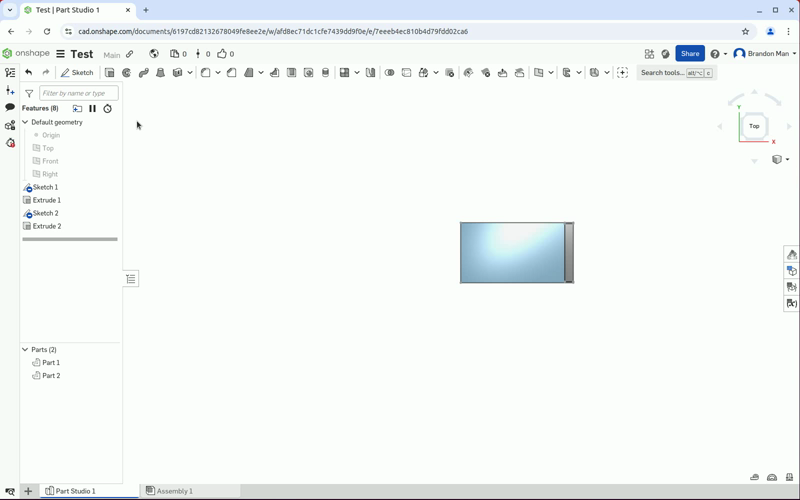
key(up, 3)
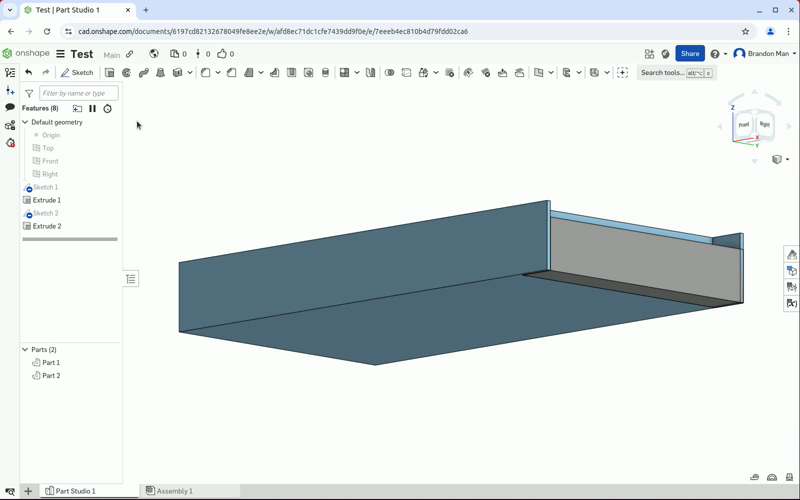
key(left, 3)
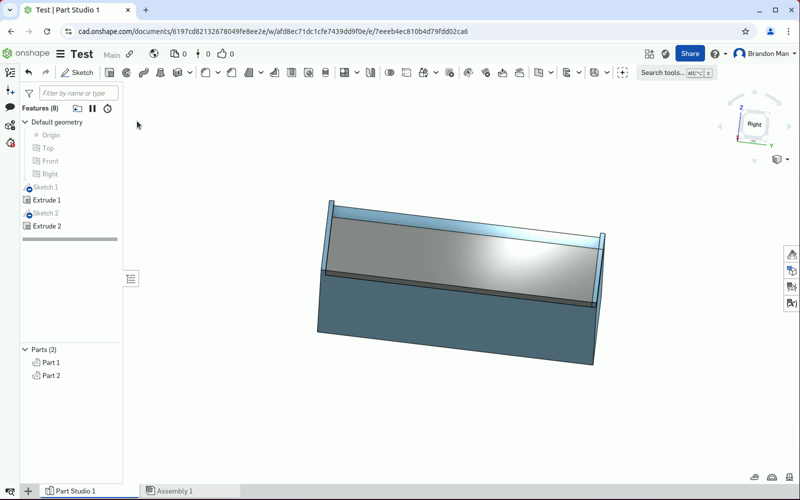
key(right, 3)
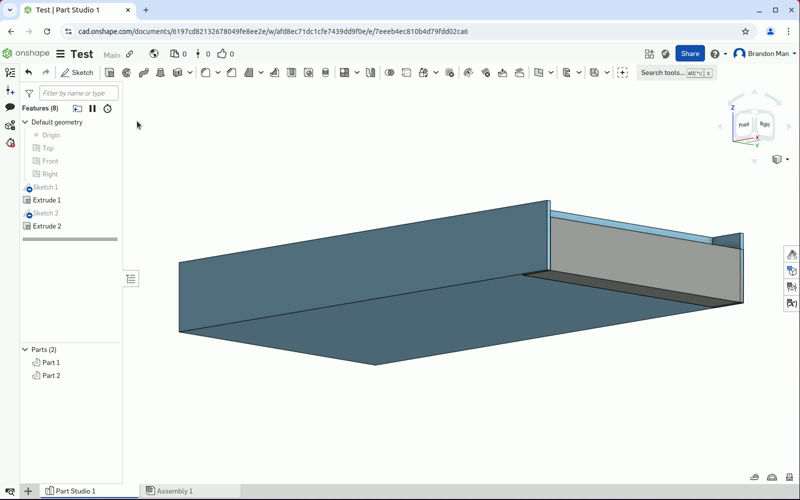
key(down, 3)
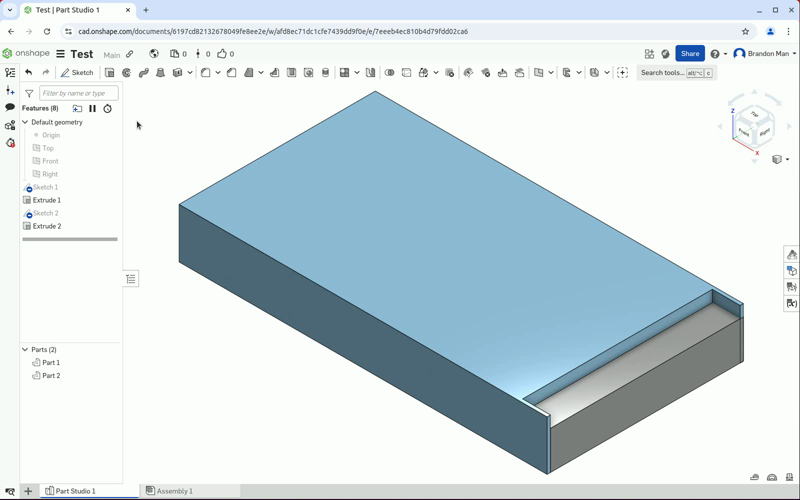
mouse_move(73, 189)
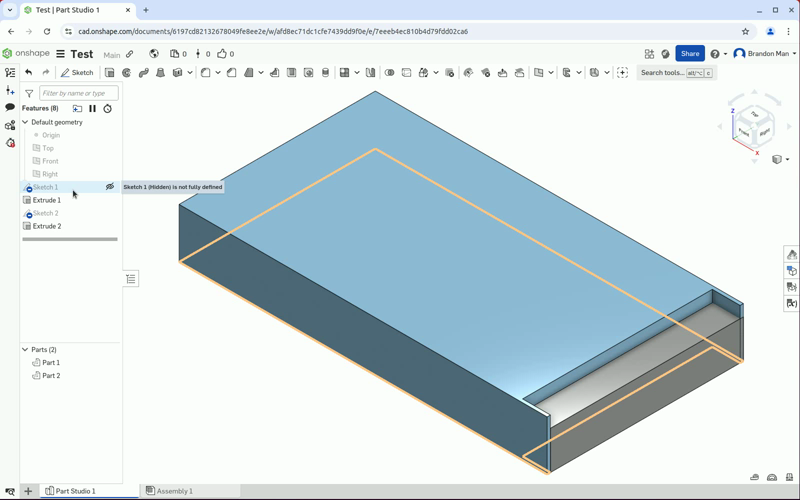
click(73, 189)